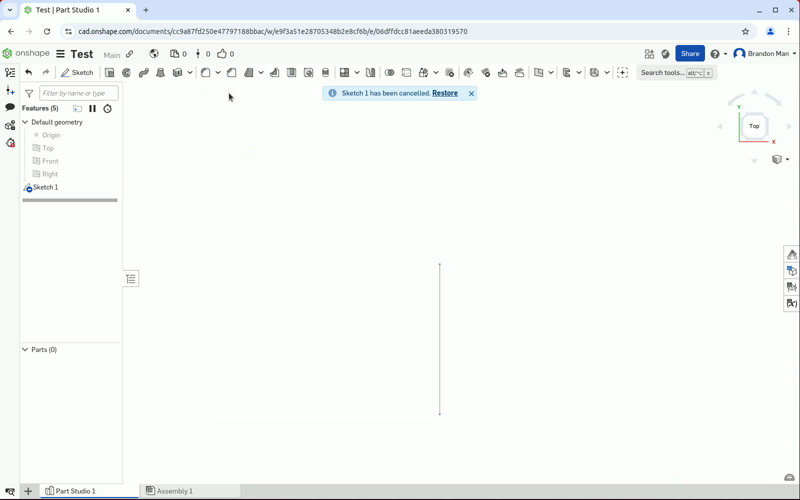
key(shift+h)
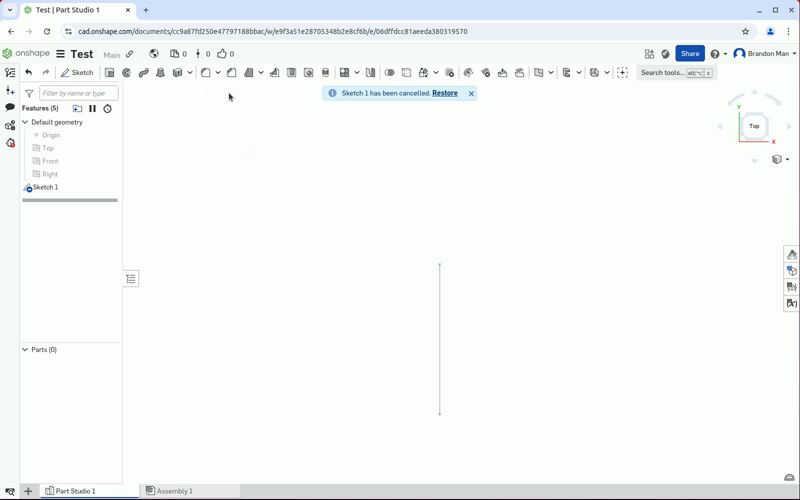
key(shift+s)
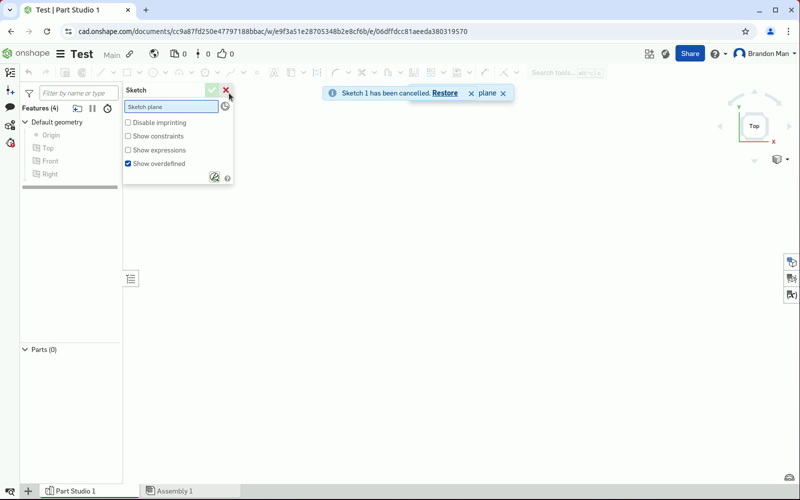
mouse_move(73, 150)
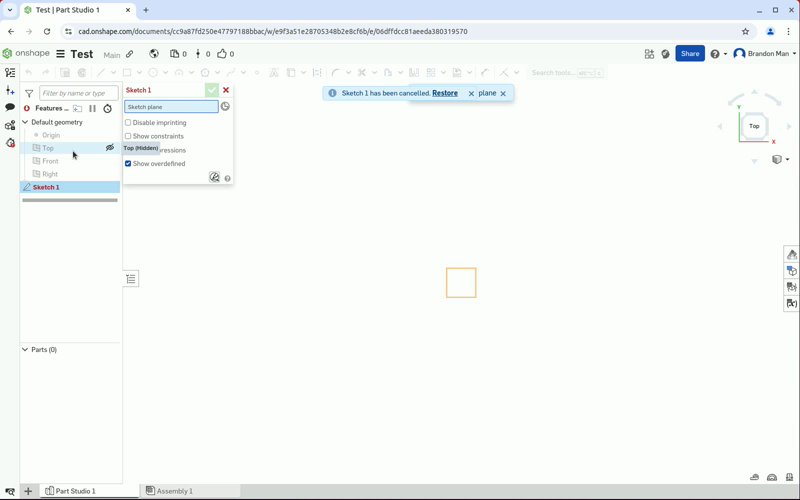
click(73, 150)
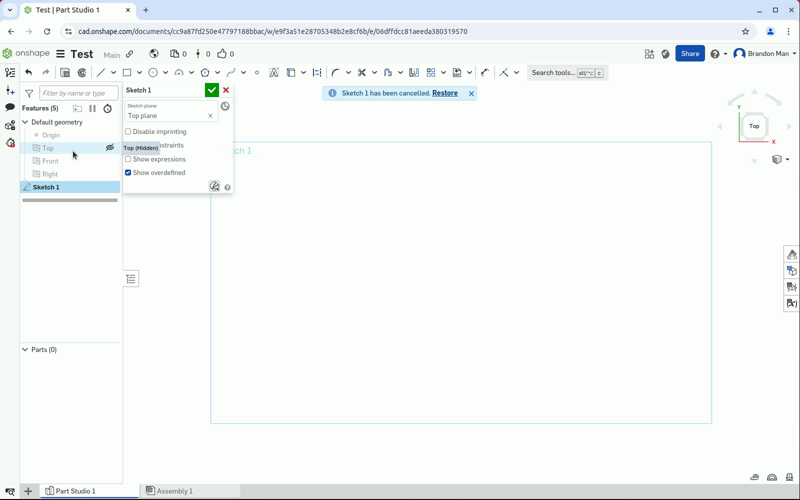
mouse_move(73, 352)
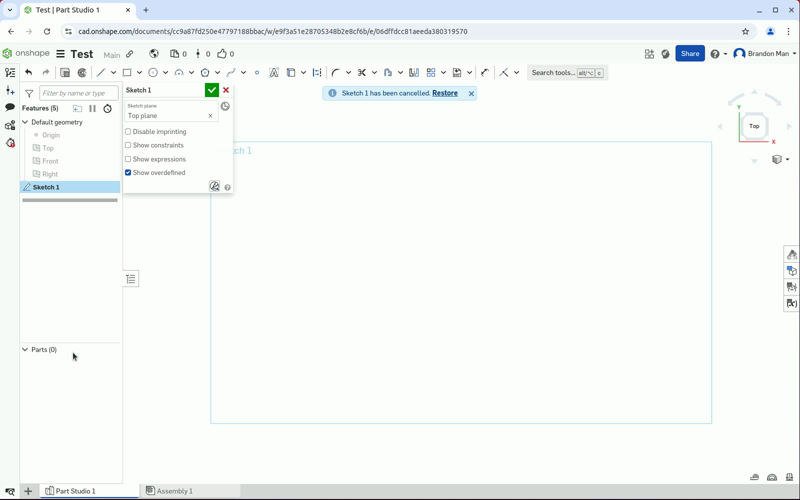
key(y)
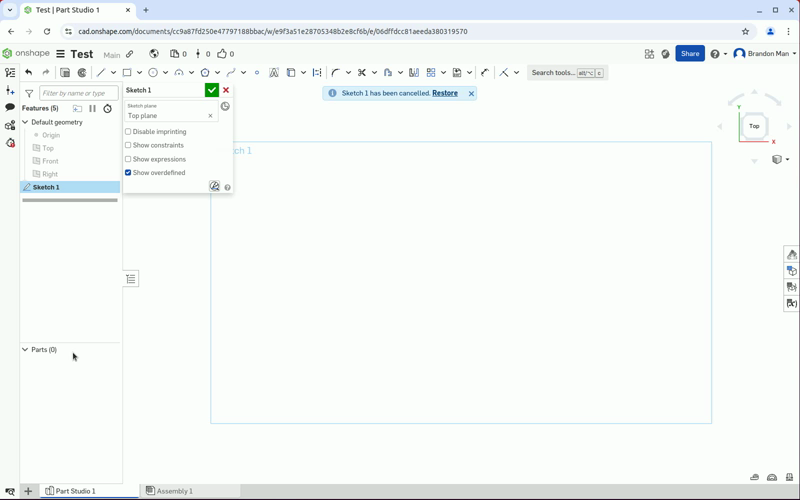
key(l)
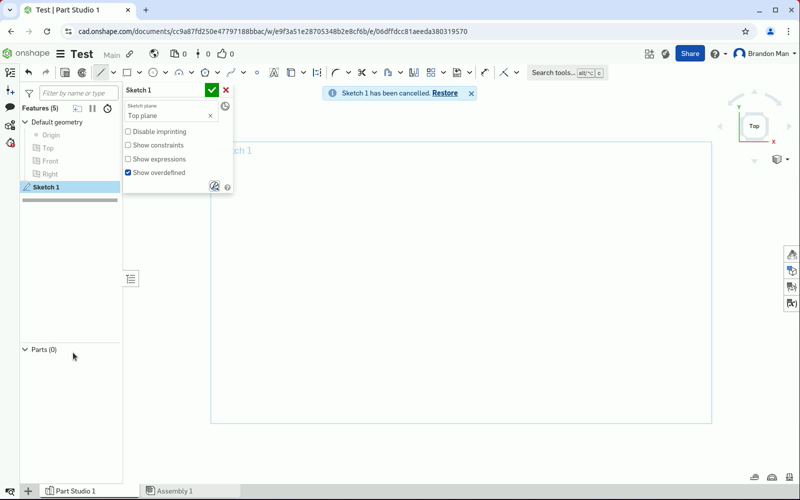
key_down(shift)
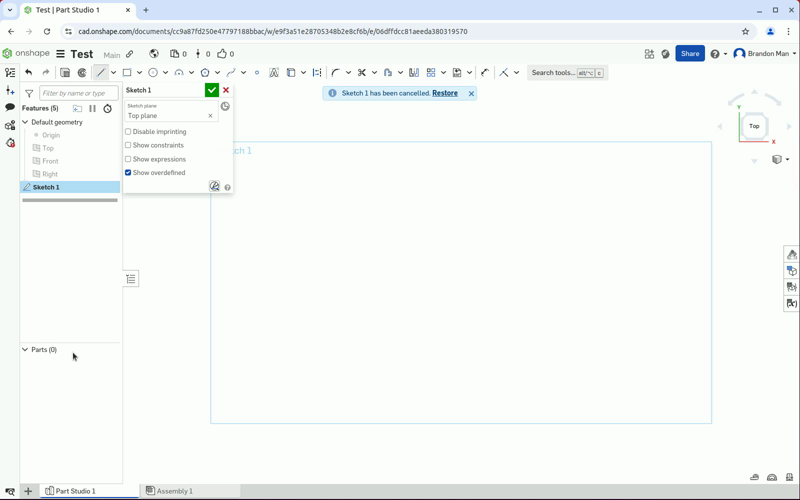
mouse_move(460, 282)
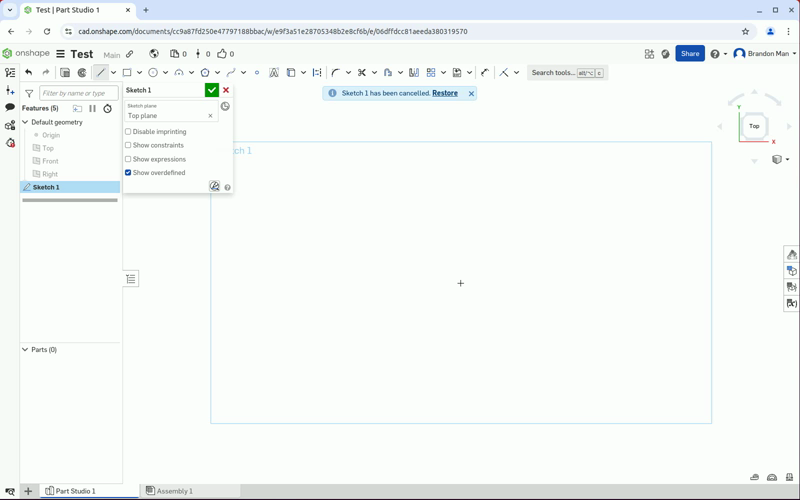
click(460, 282)
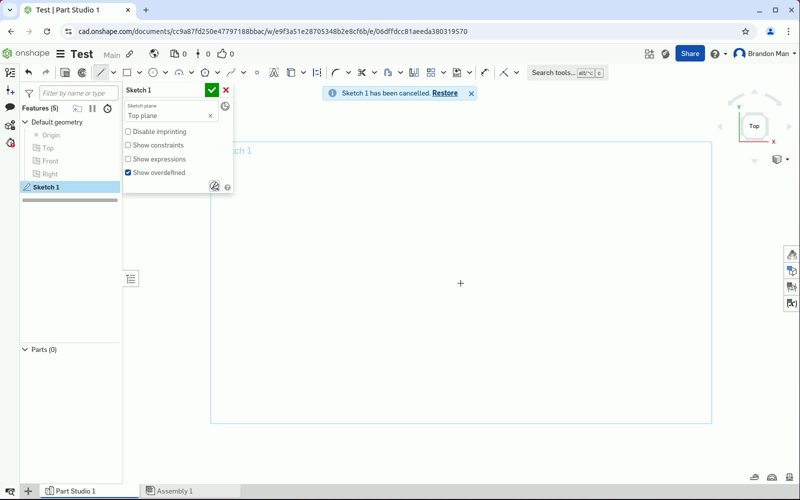
key_up(shift)
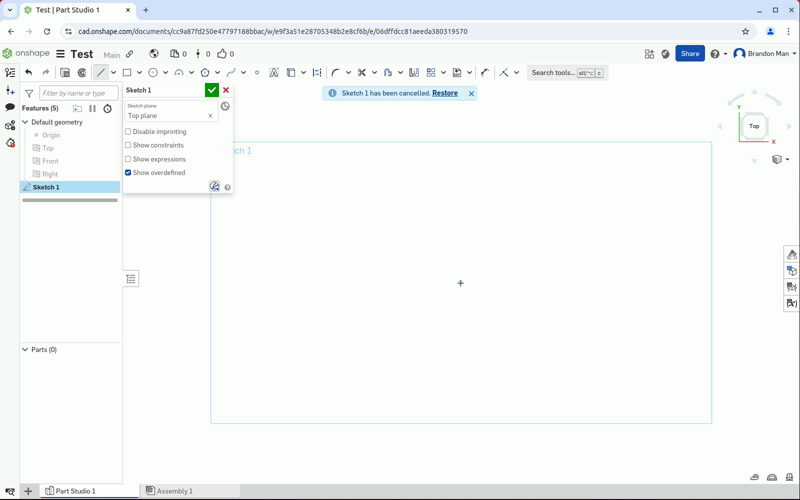
key_down(shift)
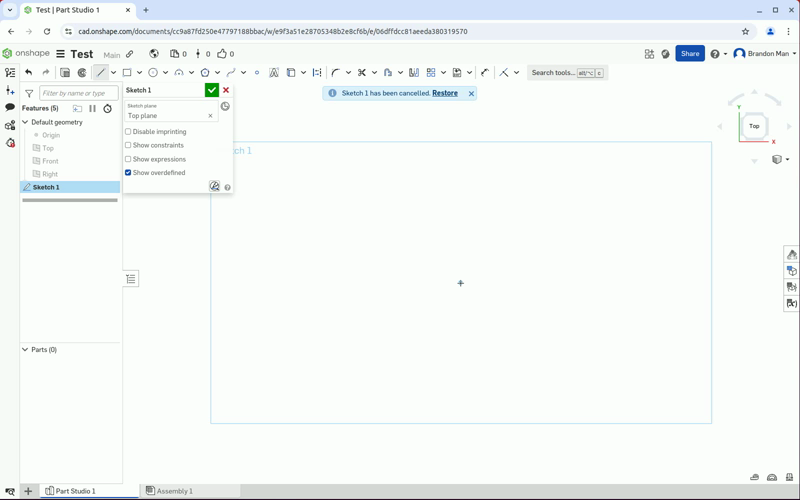
mouse_move(573, 282)
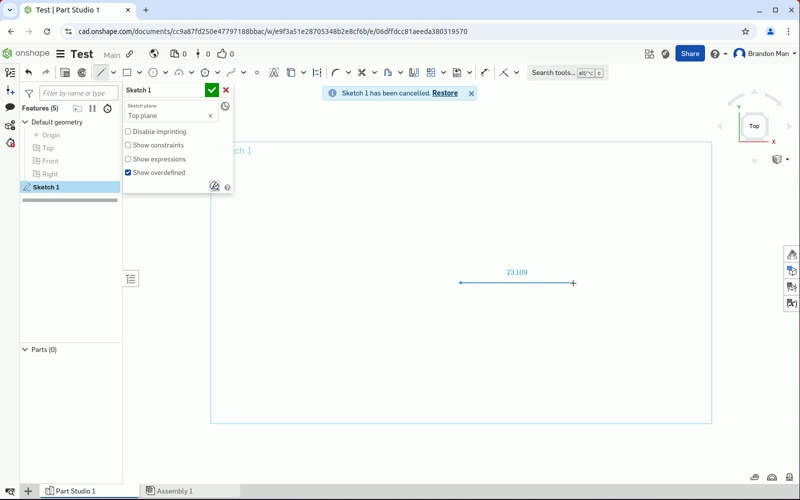
click(573, 282)
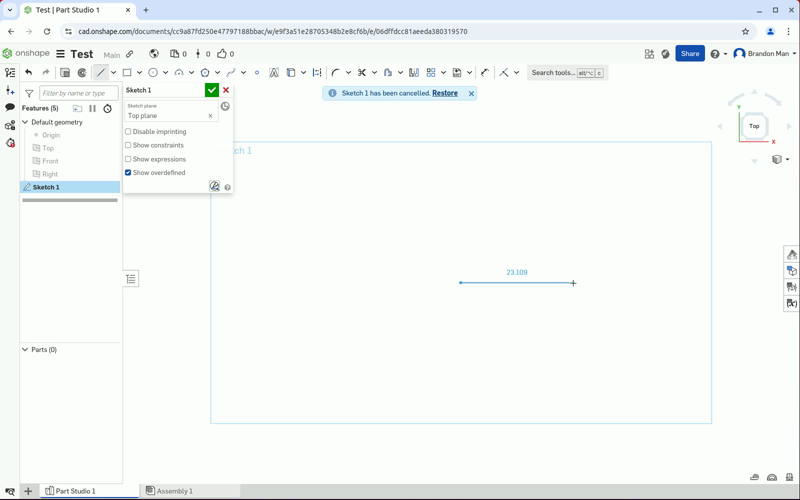
key_up(shift)
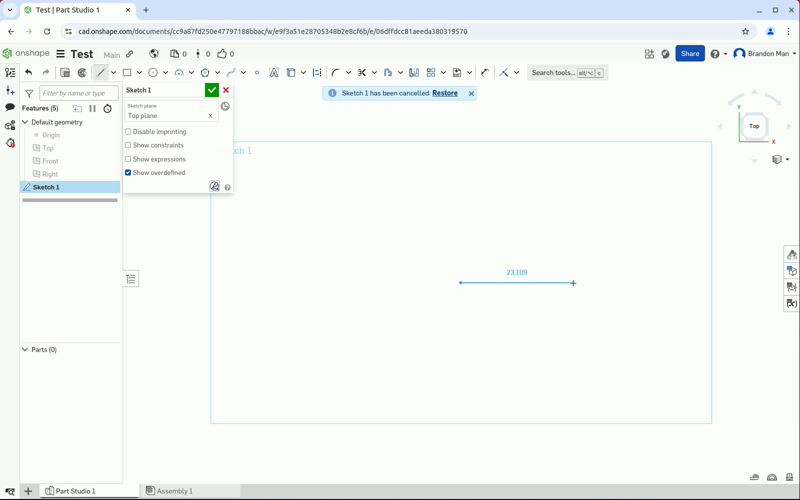
key_down(shift)
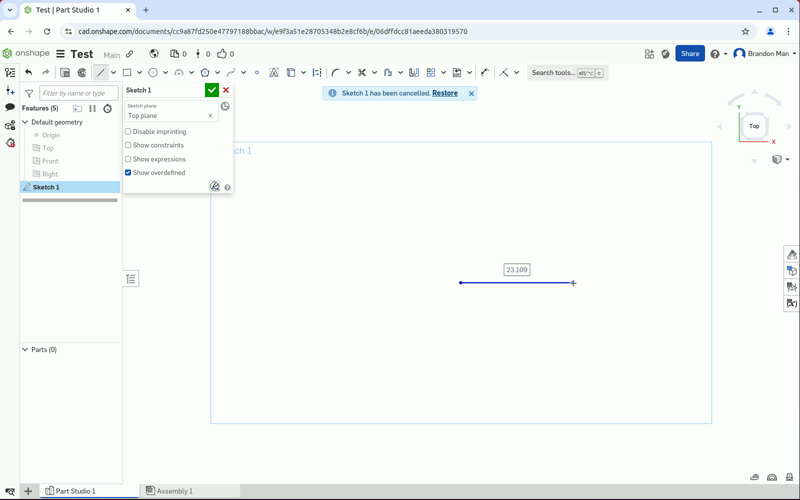
mouse_move(589, 282)
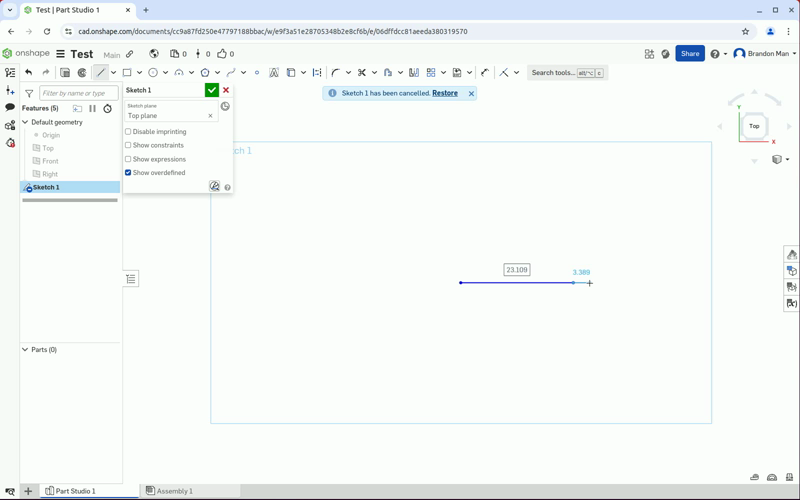
mouse_move(573, 255)
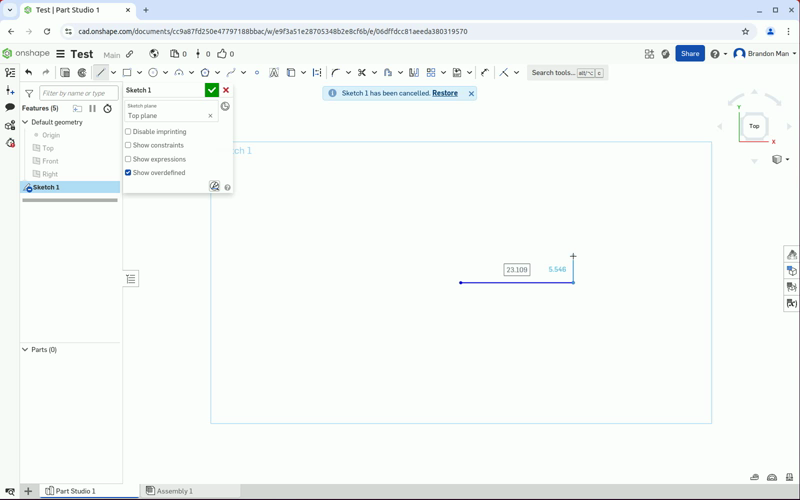
click(573, 255)
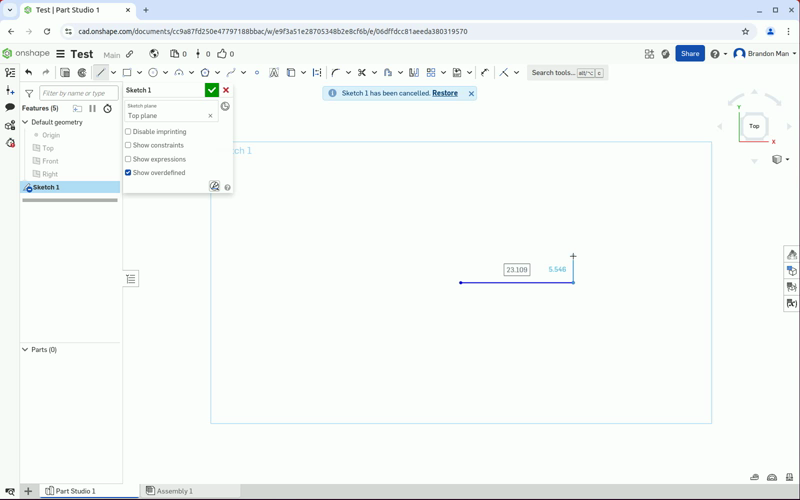
key_up(shift)
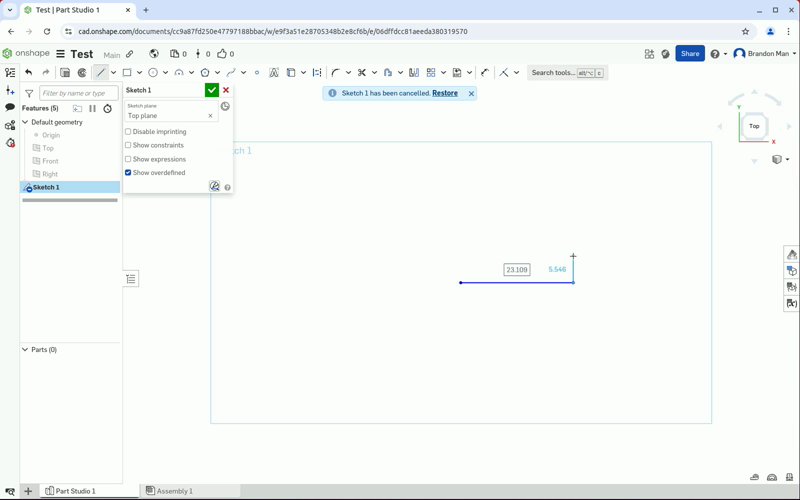
key_down(shift)
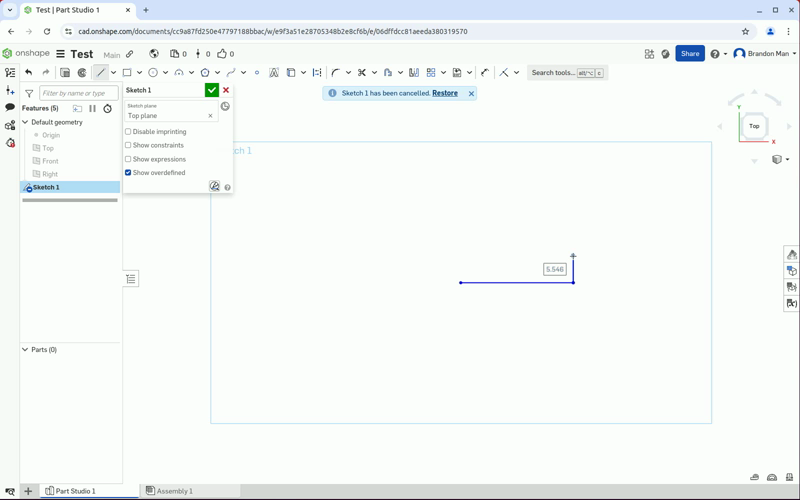
mouse_move(460, 255)
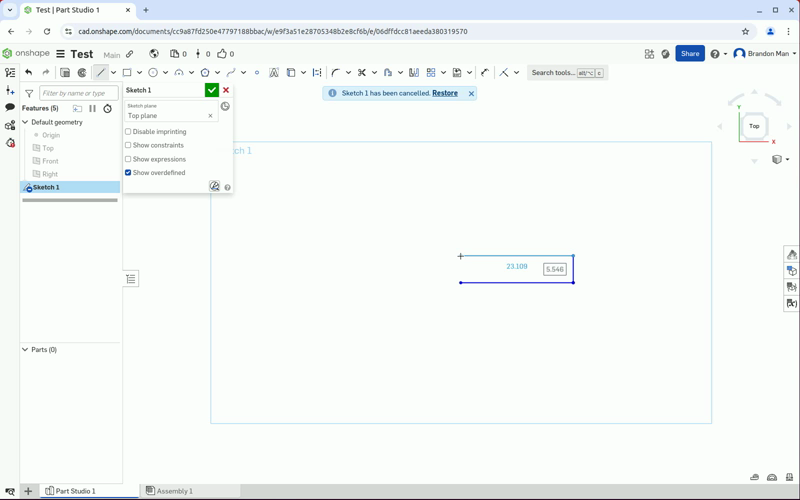
click(460, 255)
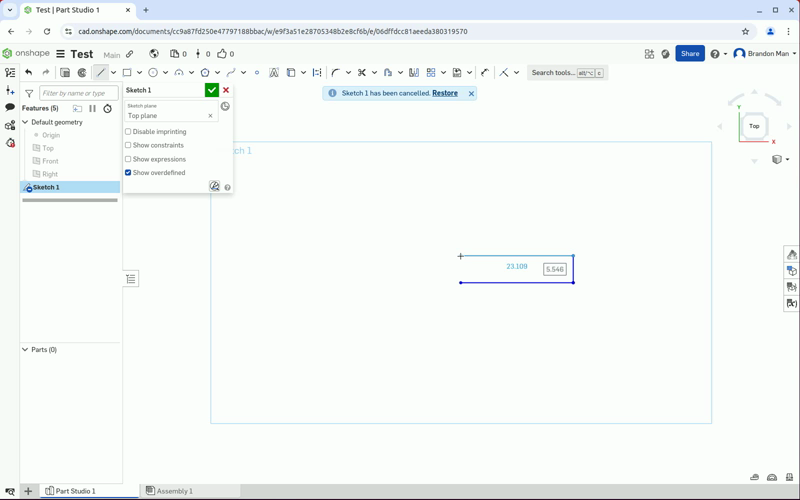
key_up(shift)
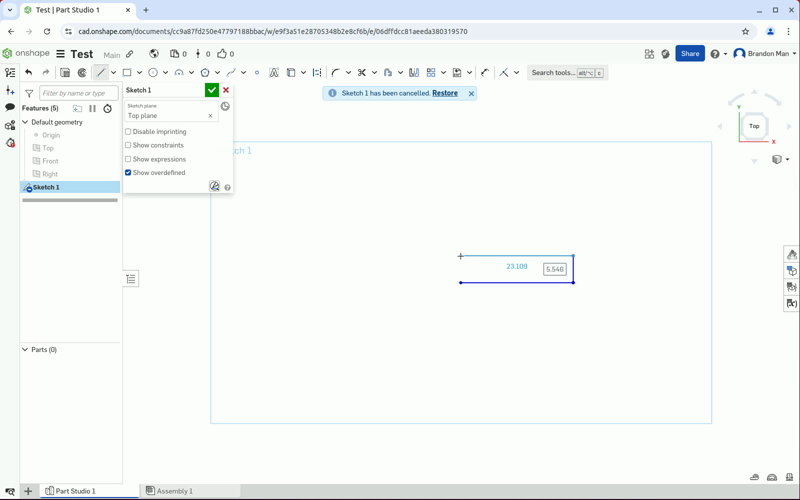
mouse_move(490, 255)
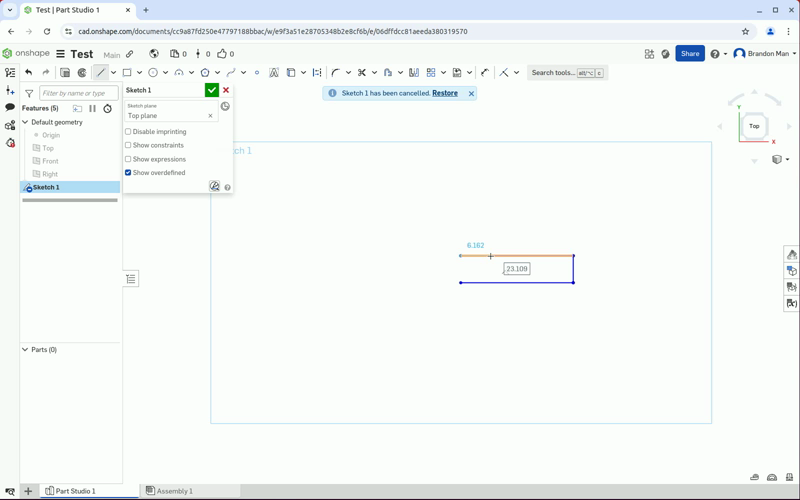
key_down(shift)
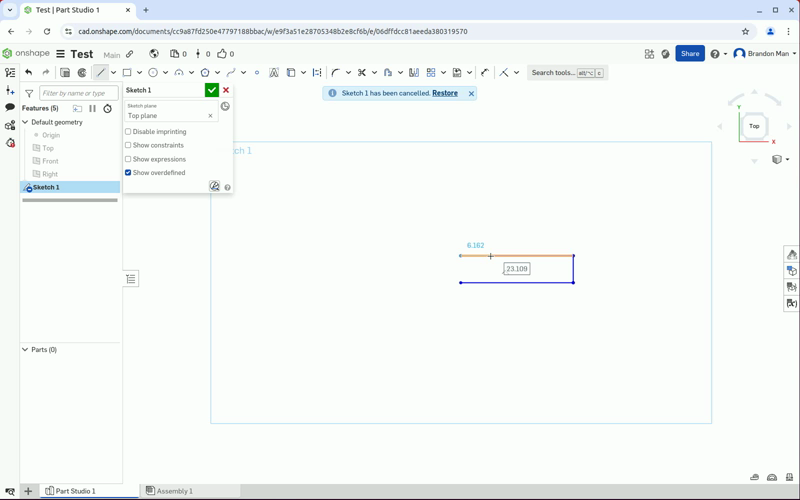
mouse_move(460, 282)
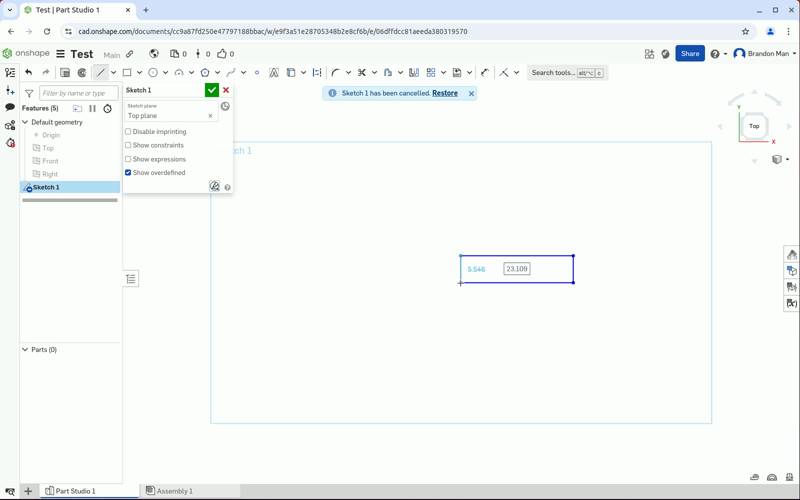
key_up(shift)
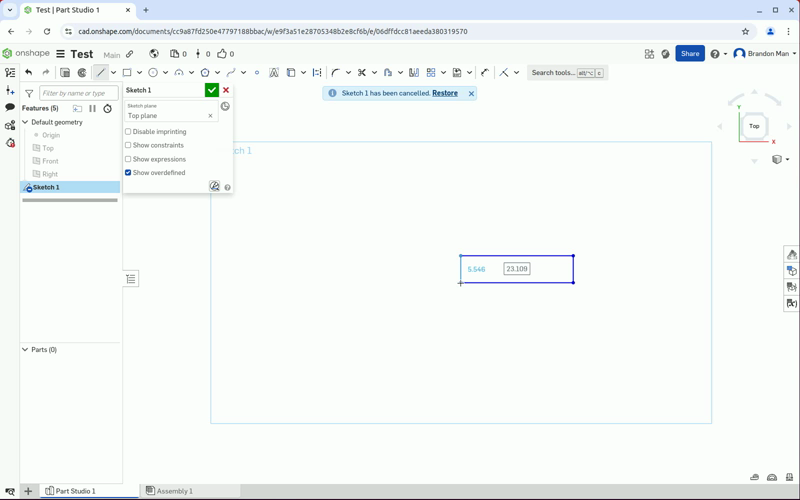
click(460, 282)
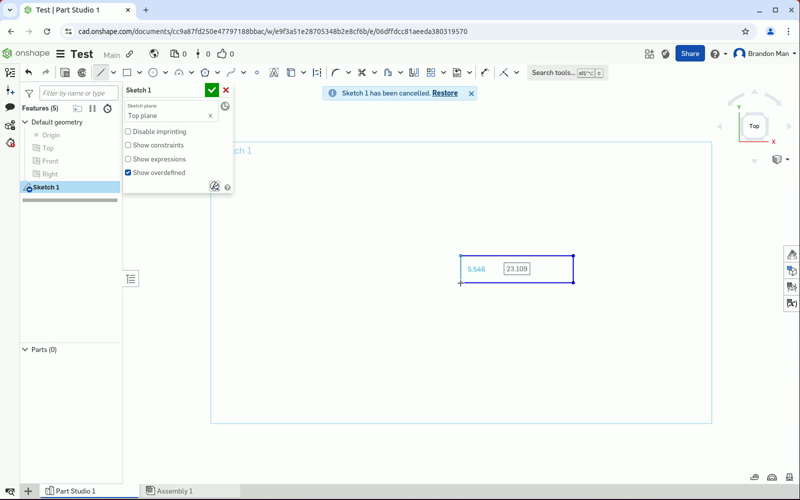
key(esc)
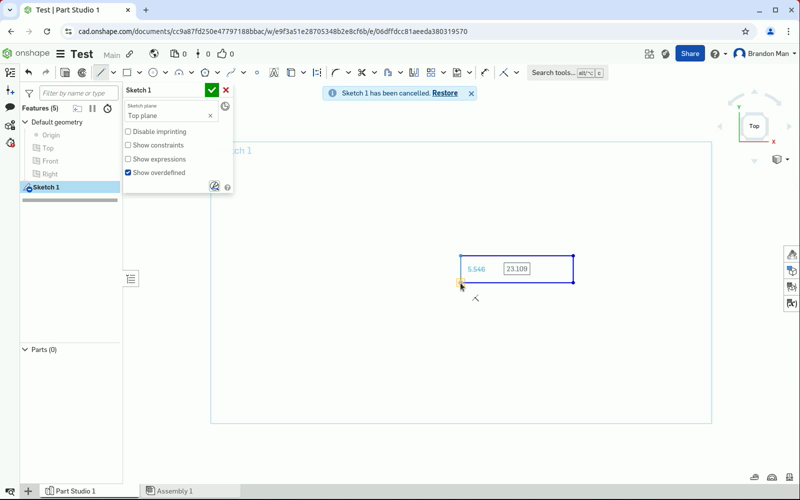
mouse_move(563, 272)
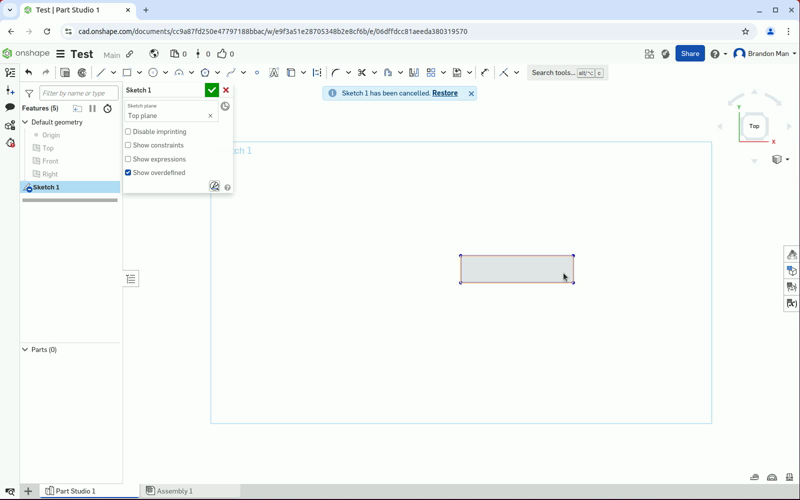
click(563, 272)
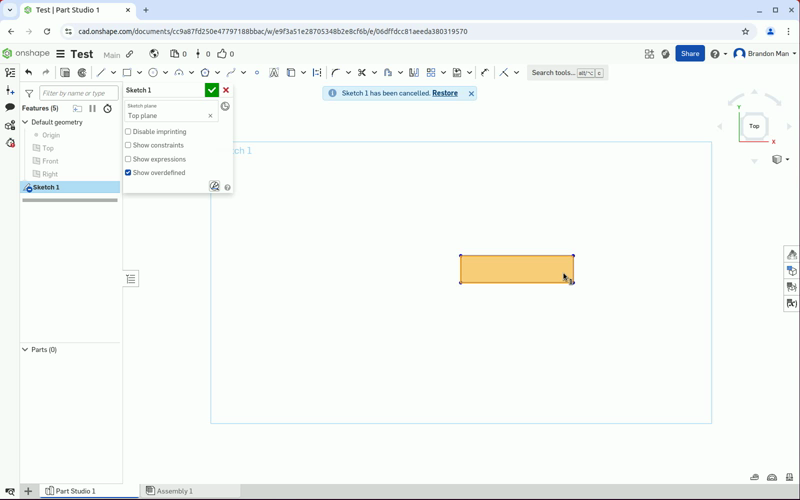
mouse_move(73, 352)
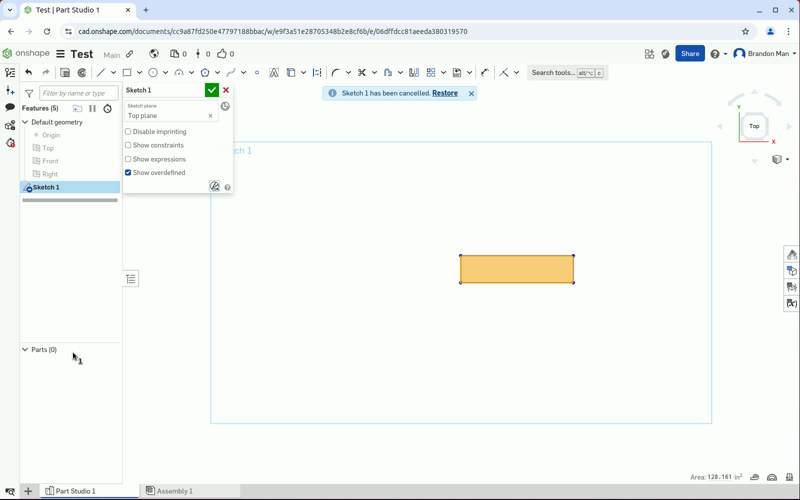
key(shift+y)
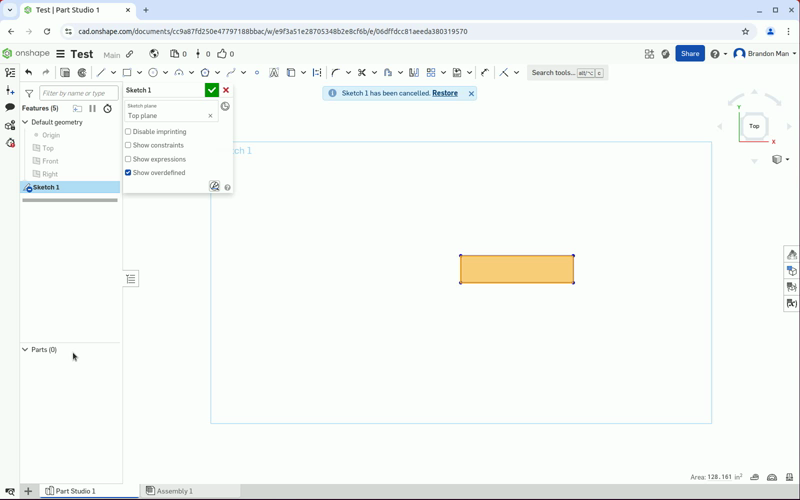
key(shift+e)
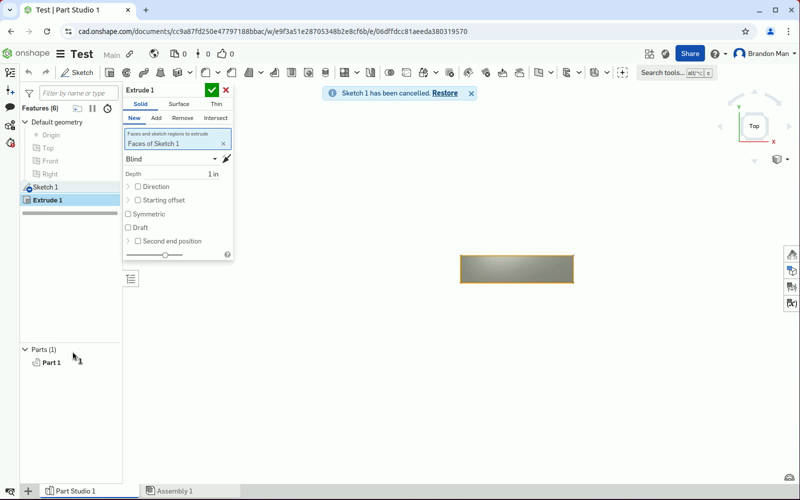
mouse_move(143, 106)
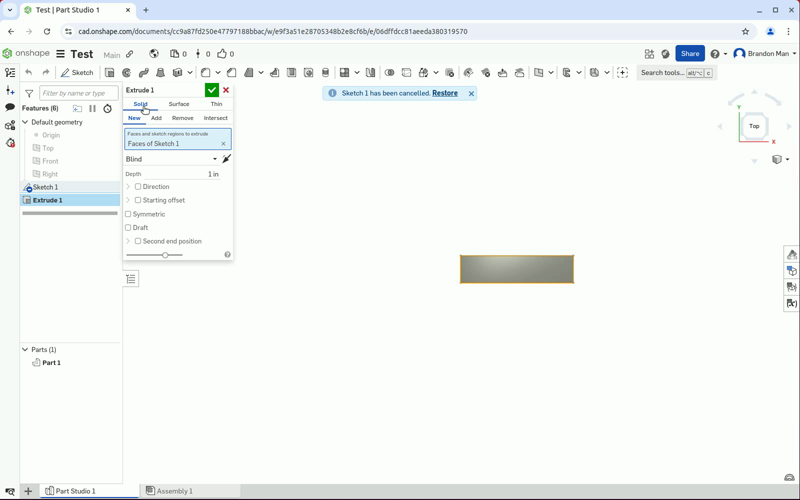
click(143, 106)
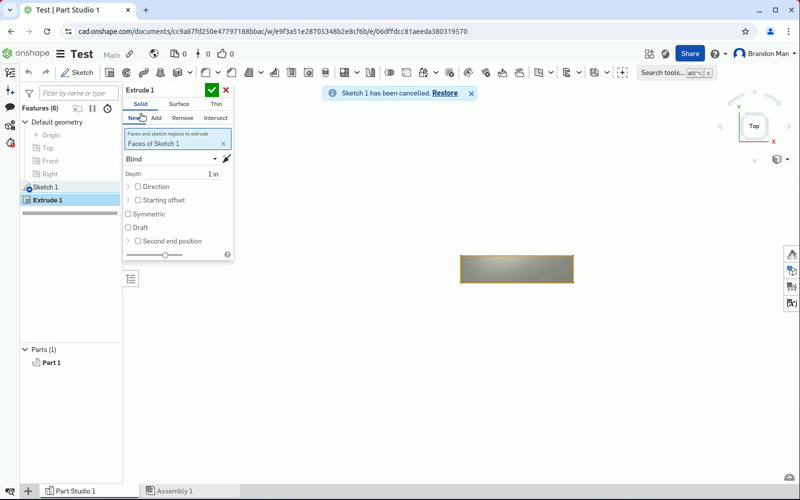
mouse_move(137, 120)
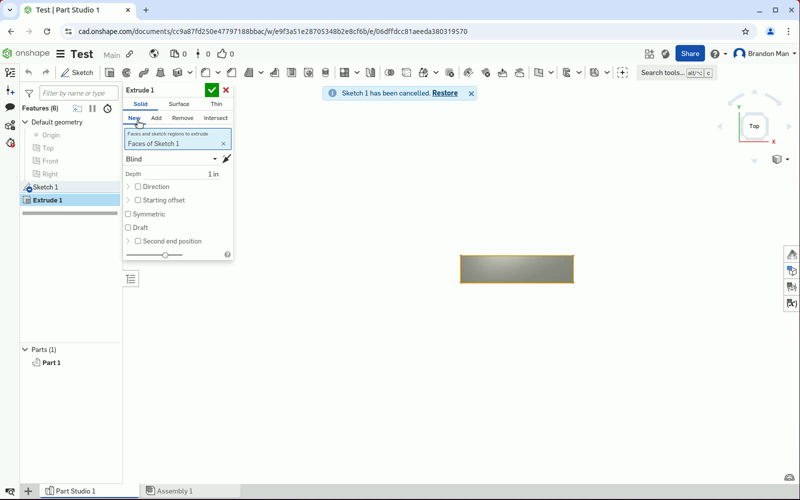
click(137, 120)
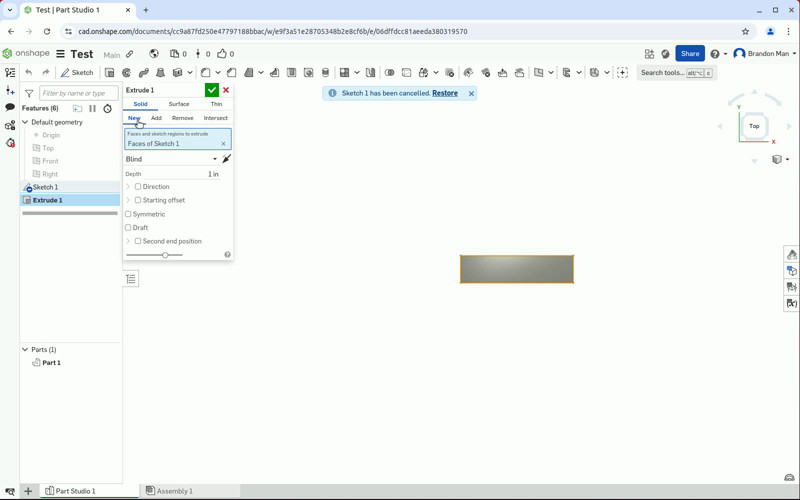
key(tab, 4)
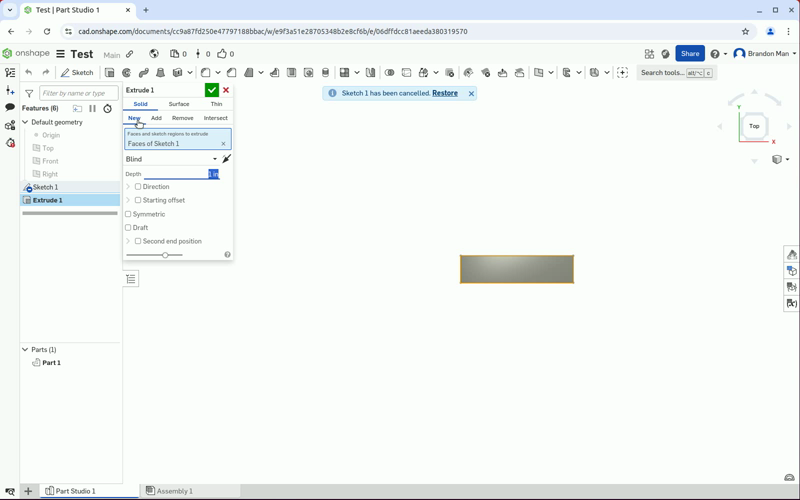
text(3.129)
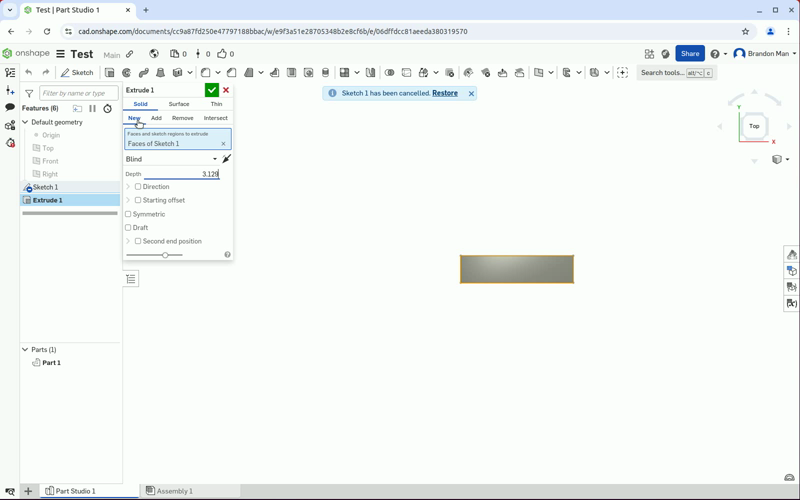
key(enter)
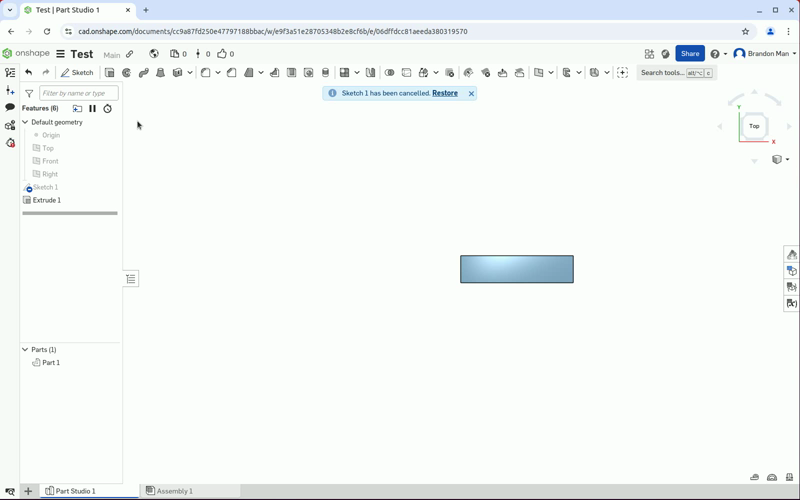
key(shift+h)
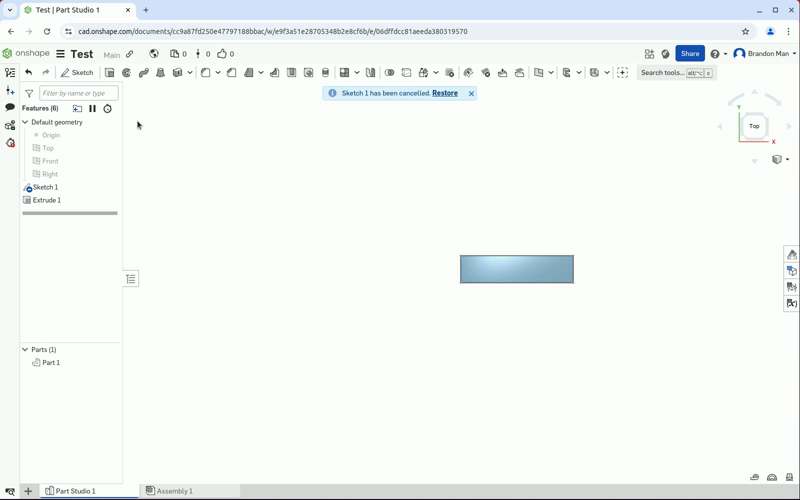
key(shift+h)
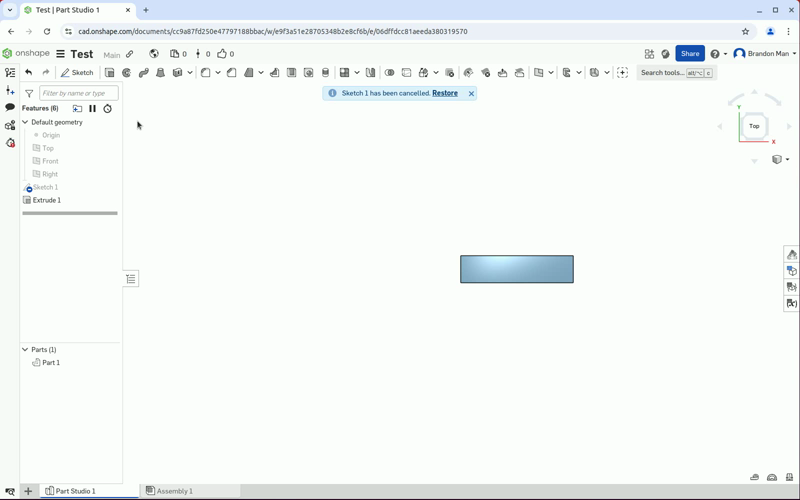
mouse_move(73, 189)
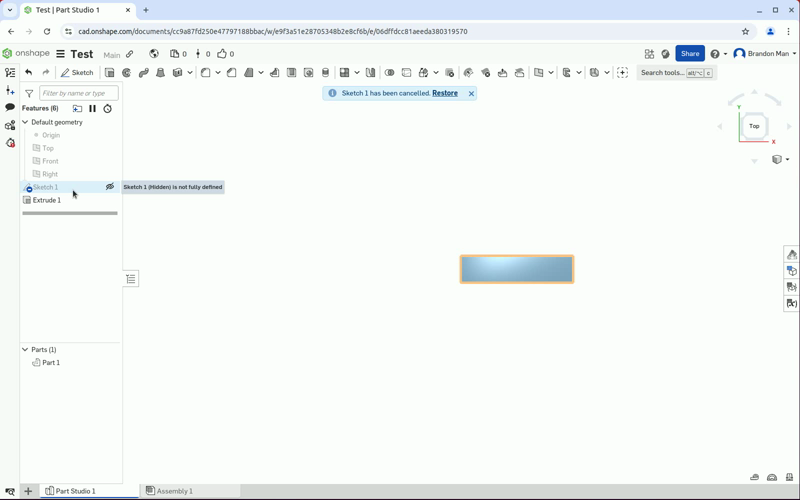
click(73, 189)
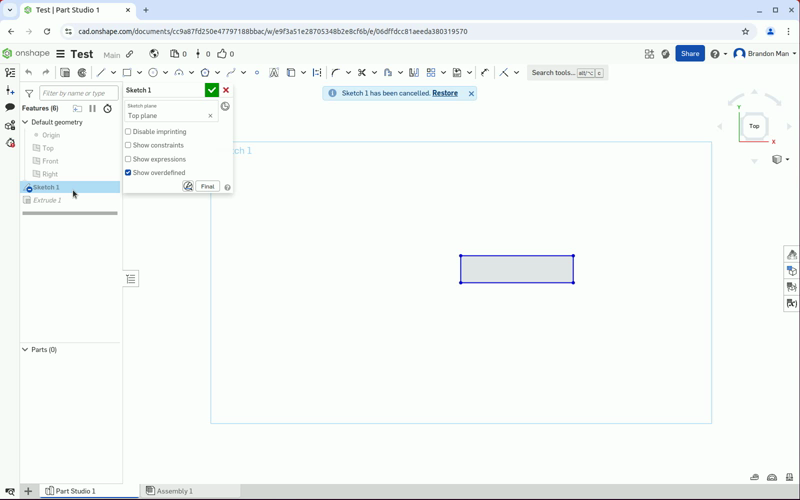
mouse_move(229, 92)
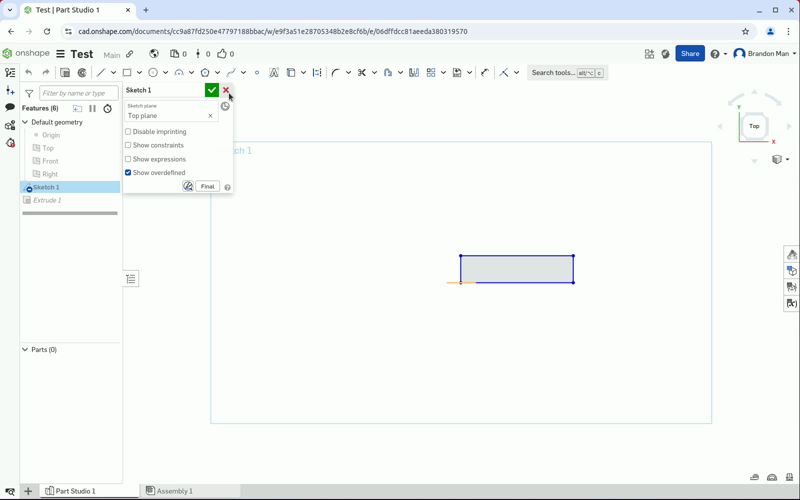
click(229, 92)
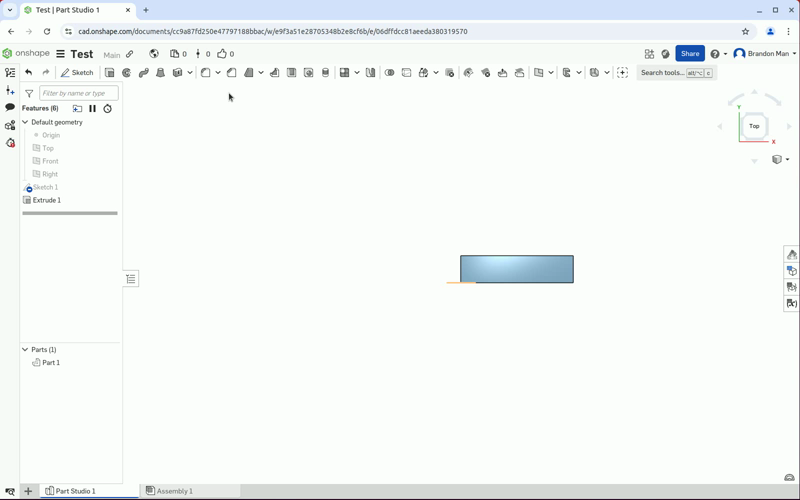
mouse_move(541, 75)
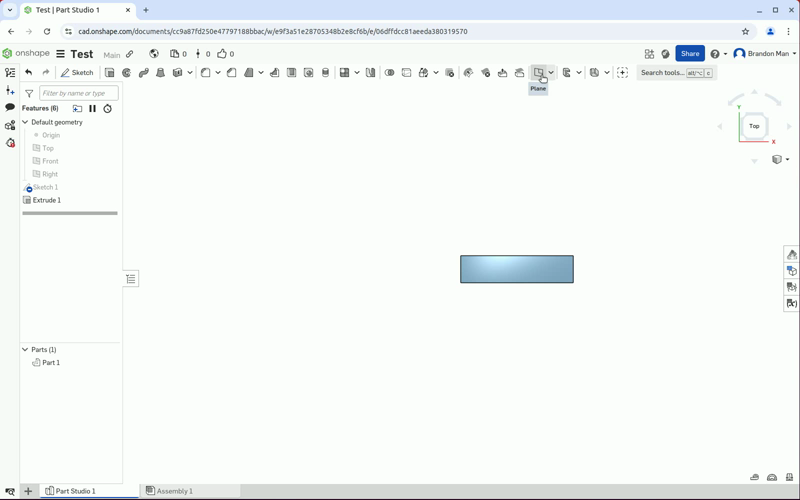
click(541, 75)
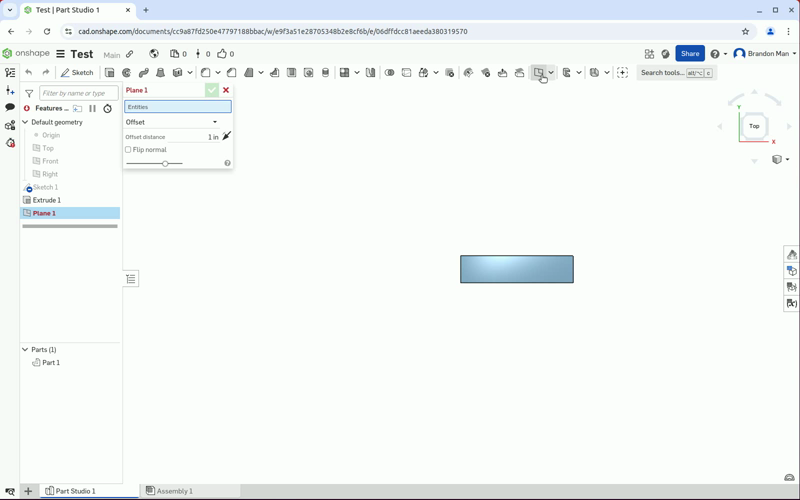
mouse_move(73, 150)
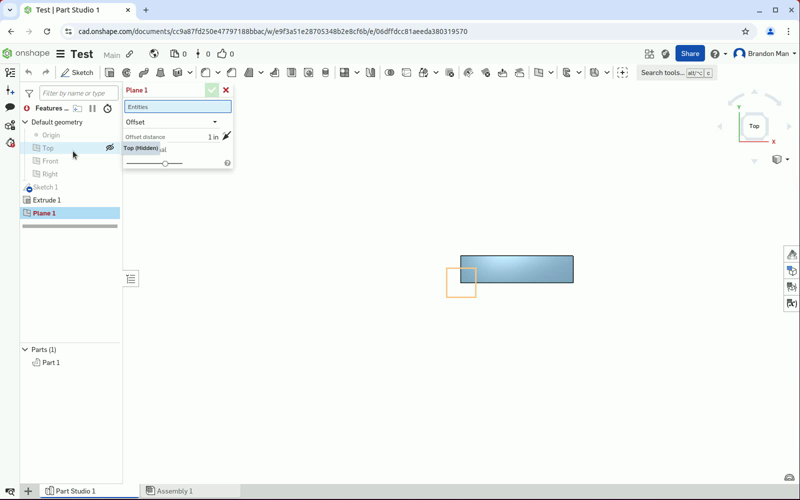
click(73, 150)
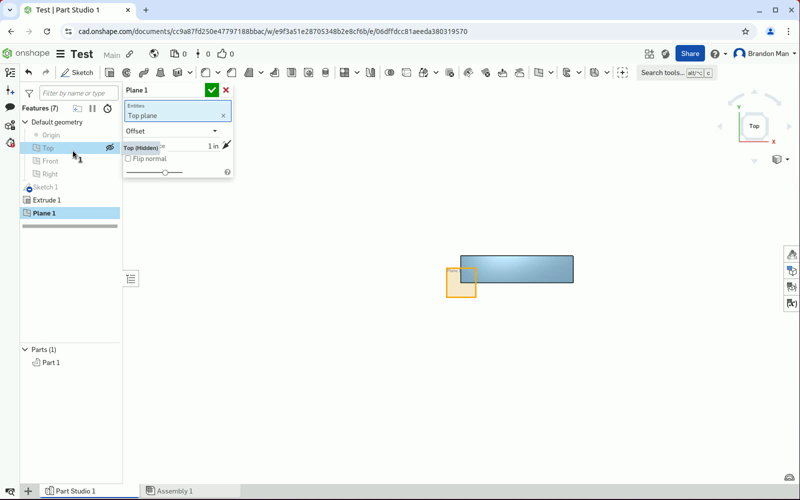
key(tab, 2)
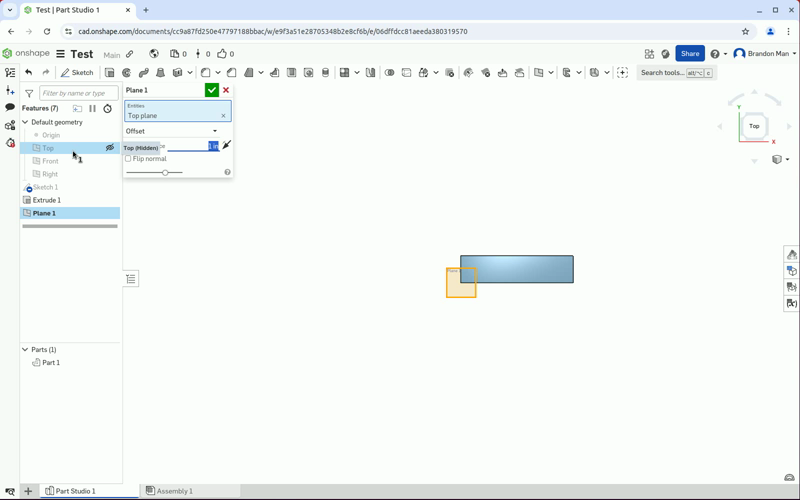
text(3.143)
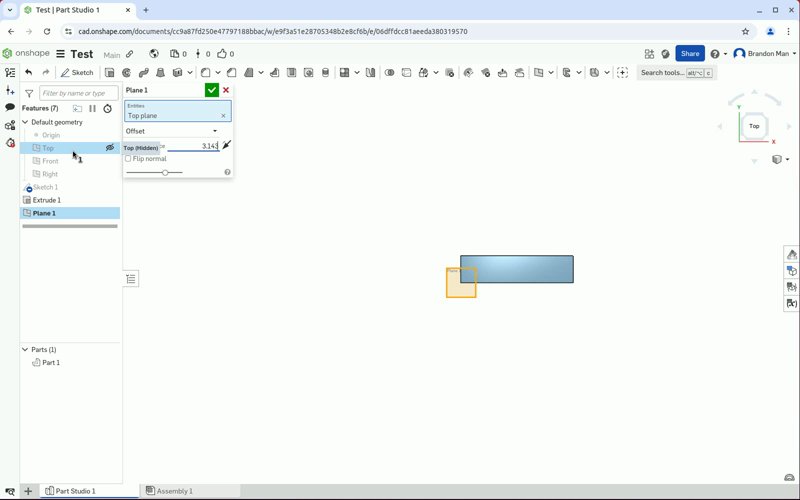
key(enter, 2)
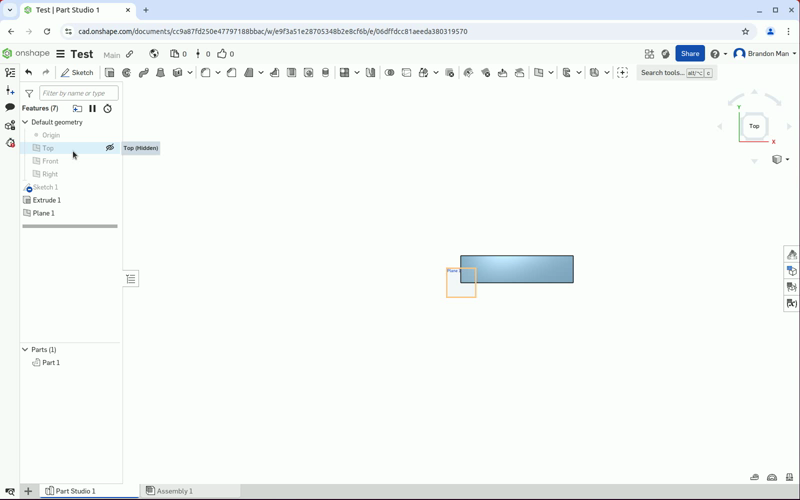
key(shift+s)
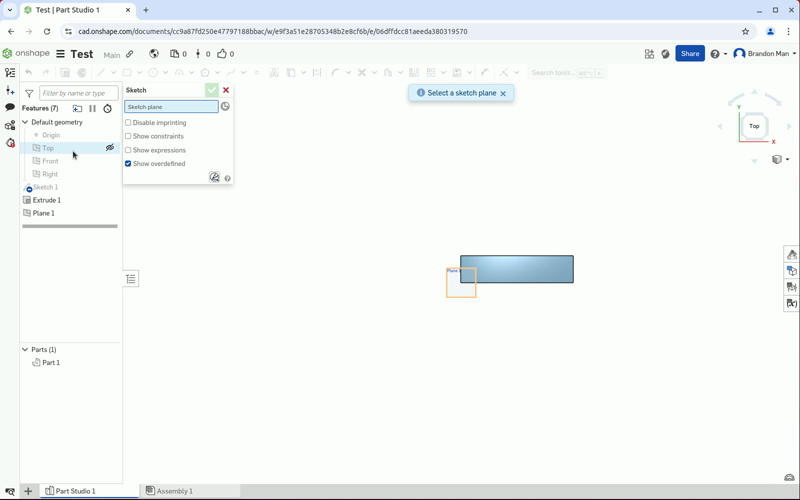
mouse_move(73, 215)
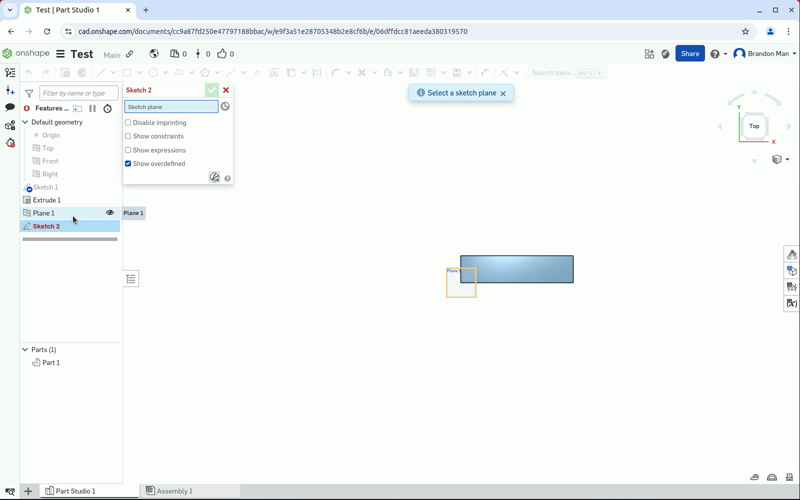
click(73, 215)
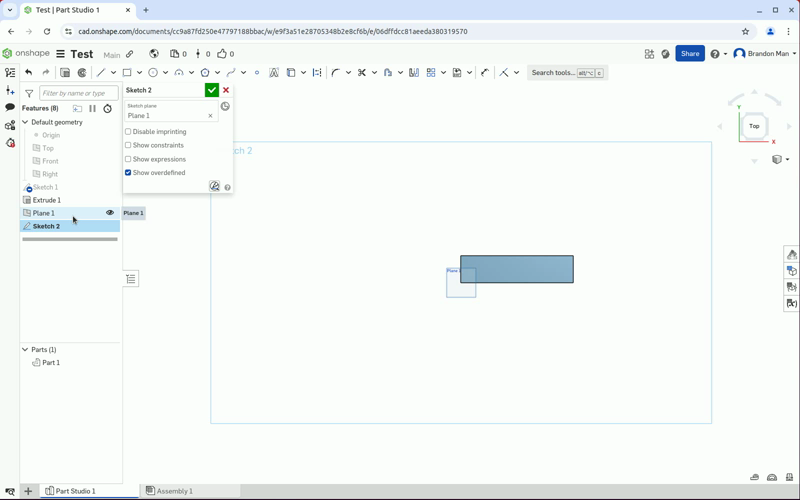
mouse_move(73, 352)
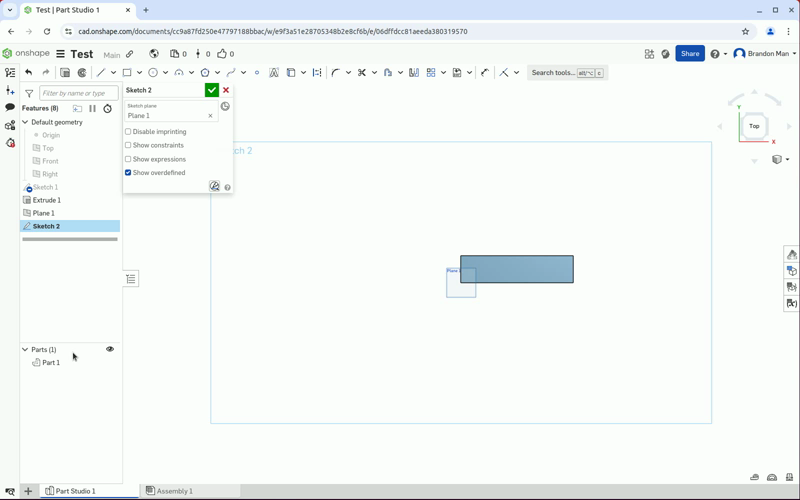
key(y)
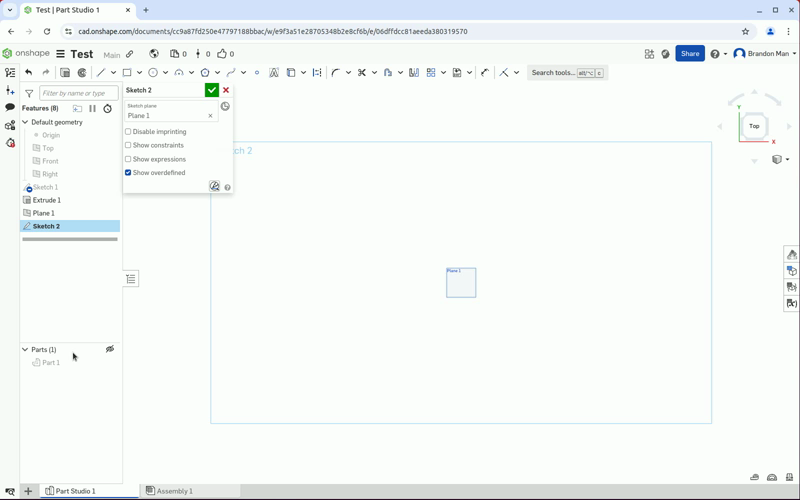
key(l)
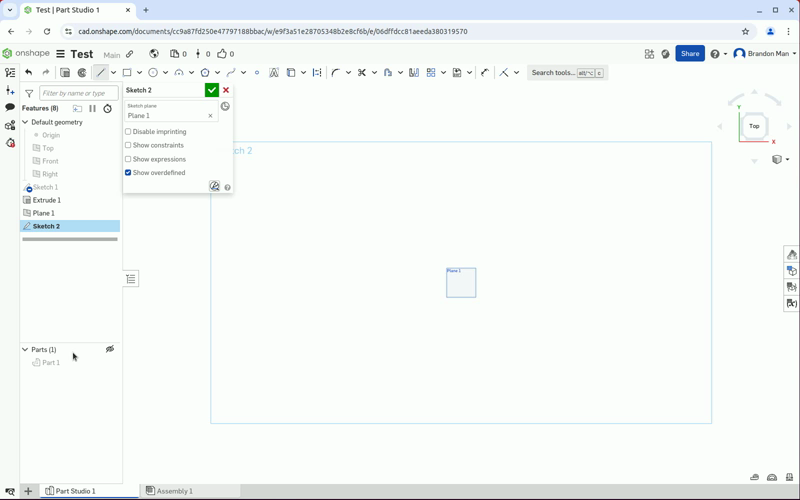
key_down(shift)
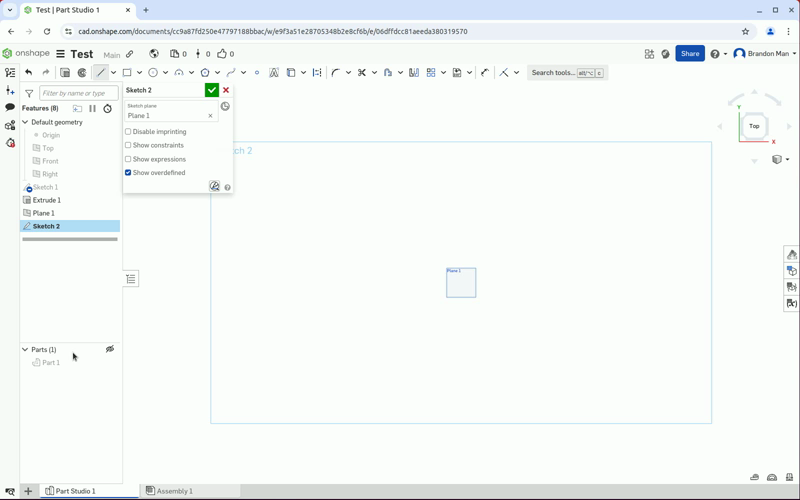
mouse_move(460, 282)
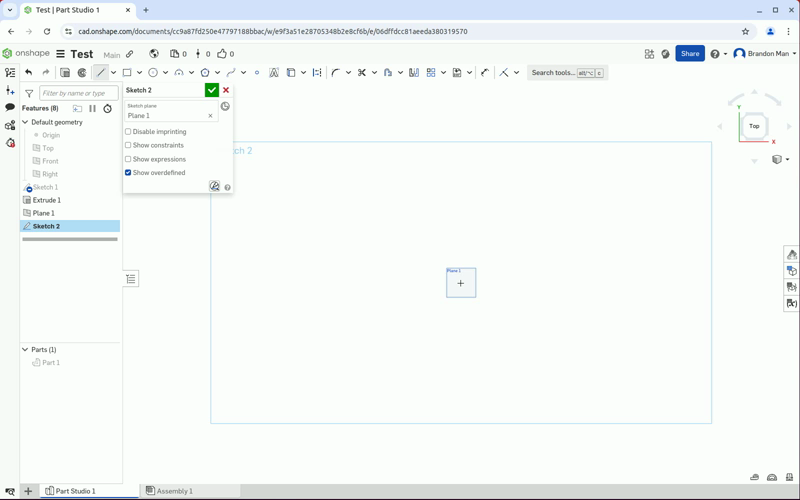
click(460, 282)
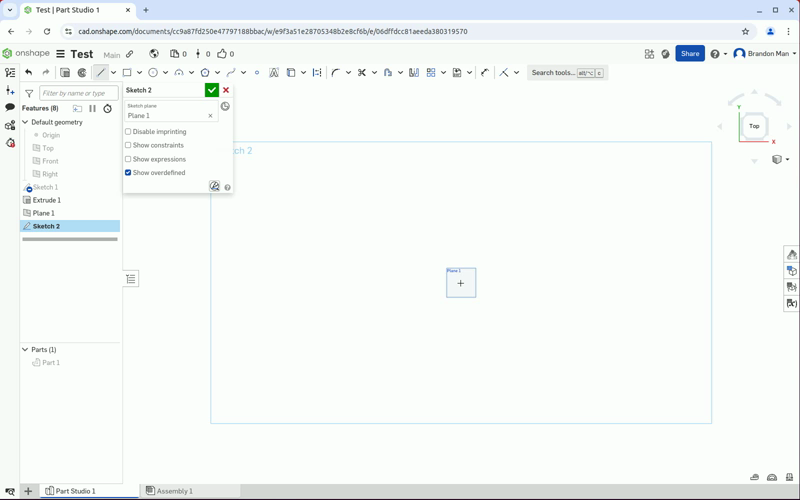
key_up(shift)
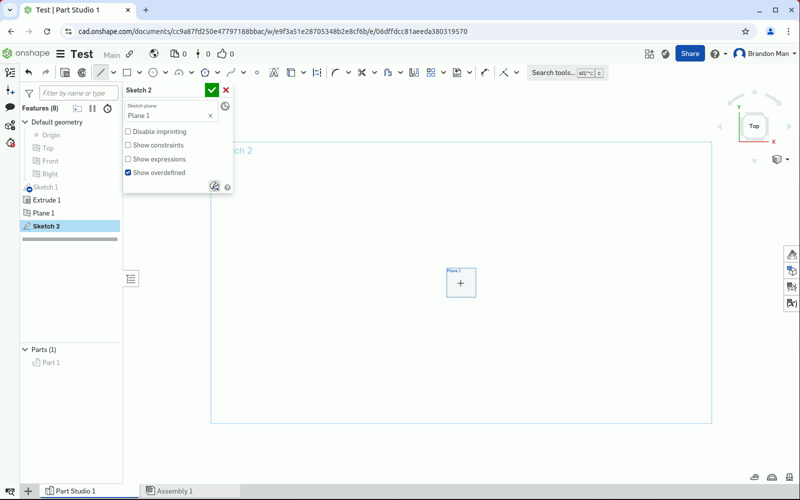
key_down(shift)
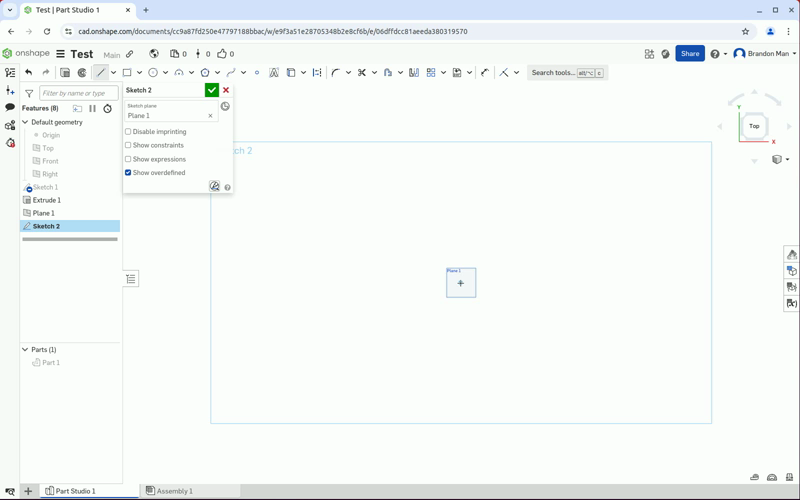
mouse_move(490, 282)
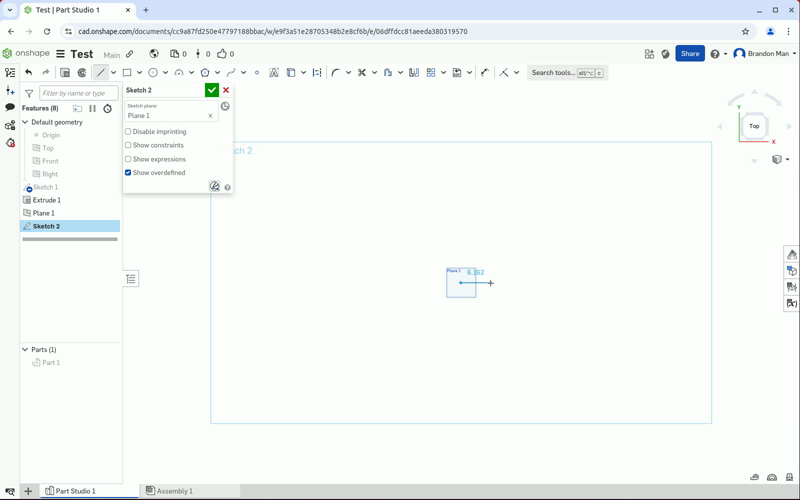
mouse_move(469, 282)
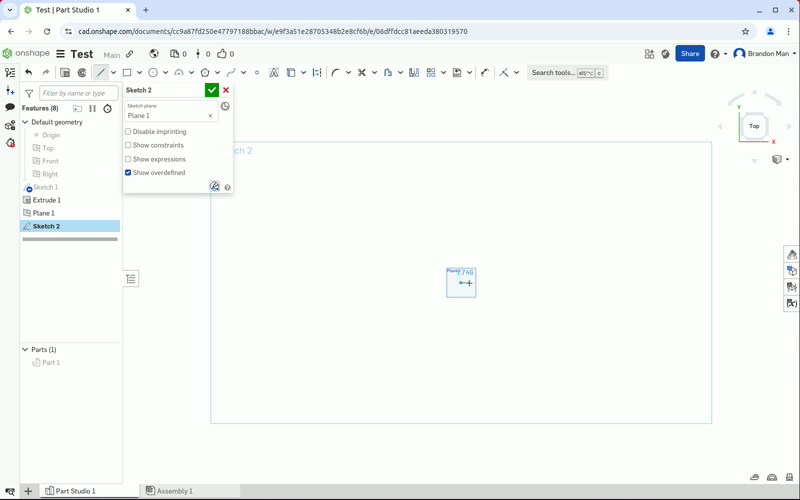
click(469, 282)
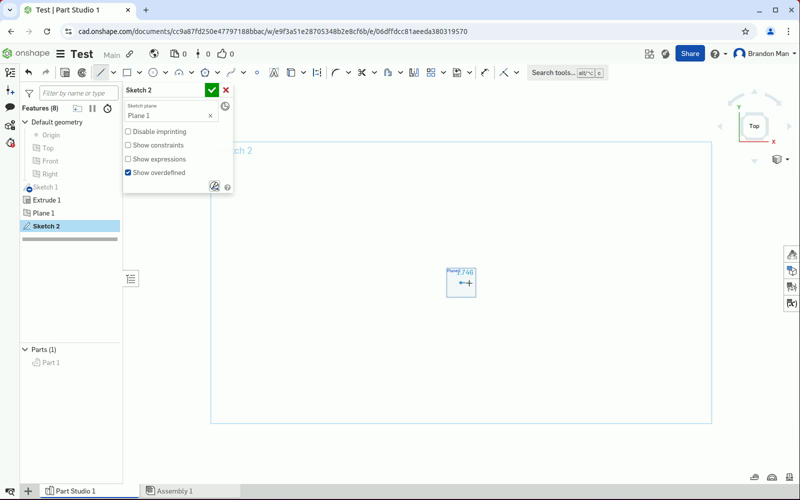
key_up(shift)
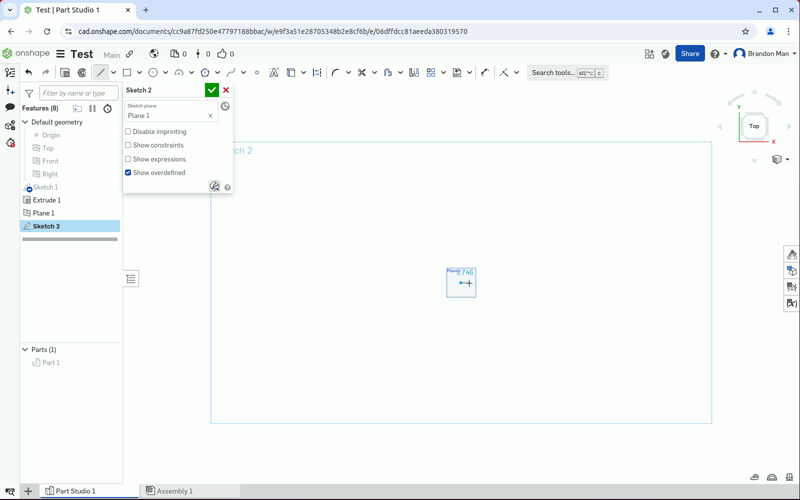
key_down(shift)
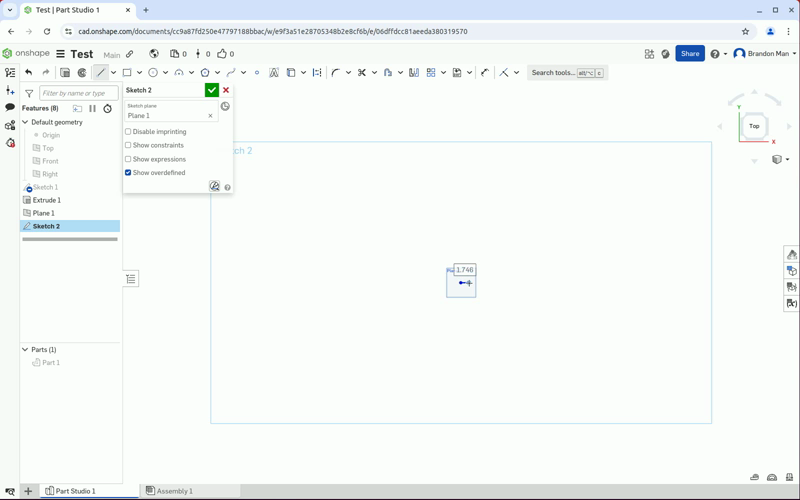
mouse_move(499, 282)
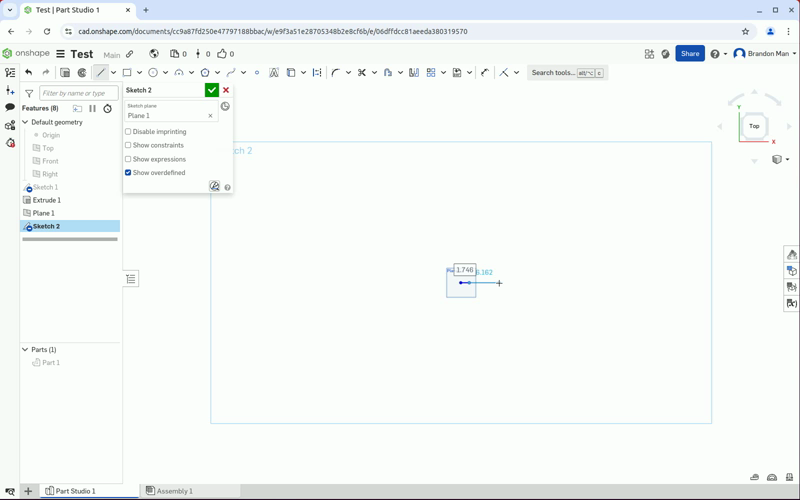
mouse_move(469, 255)
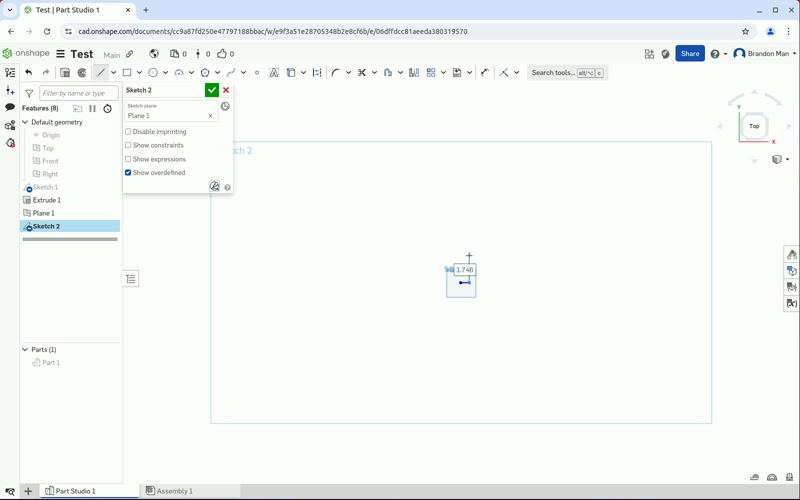
click(469, 255)
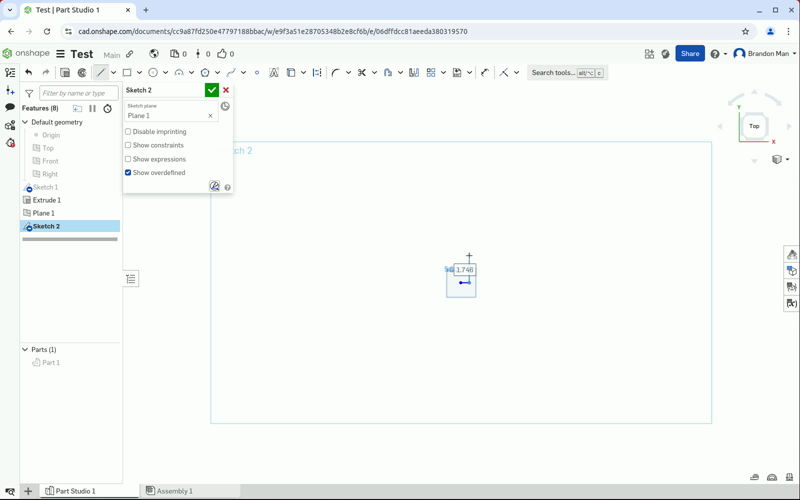
key_up(shift)
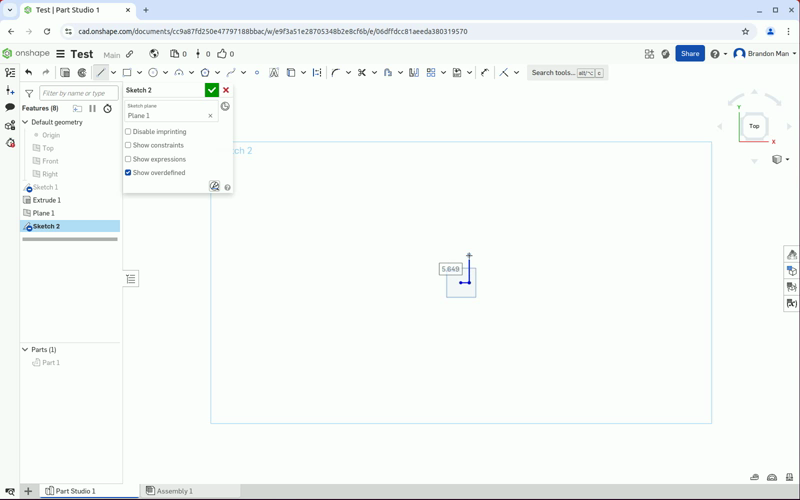
key_down(shift)
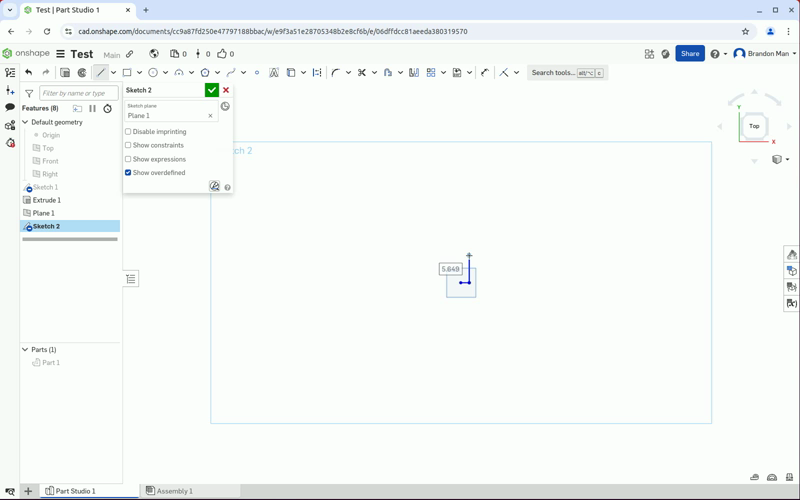
mouse_move(499, 255)
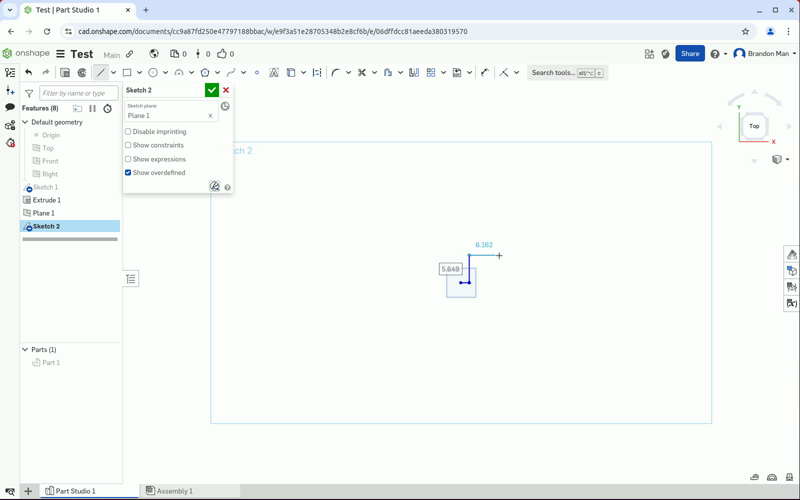
mouse_move(460, 255)
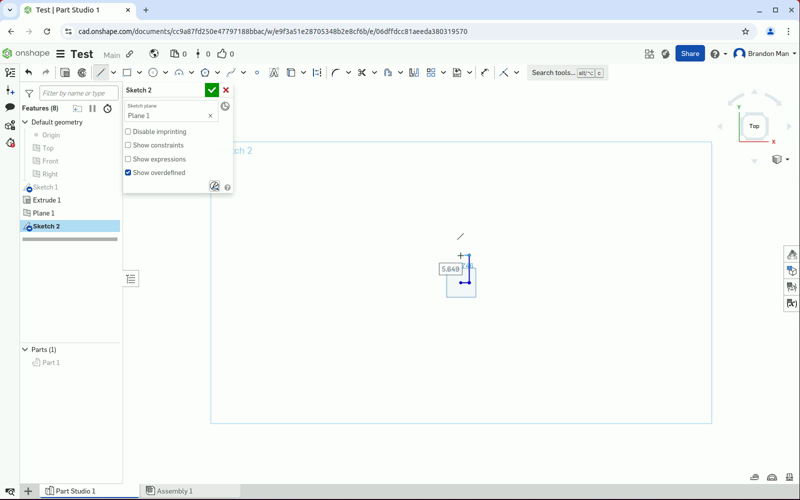
click(460, 255)
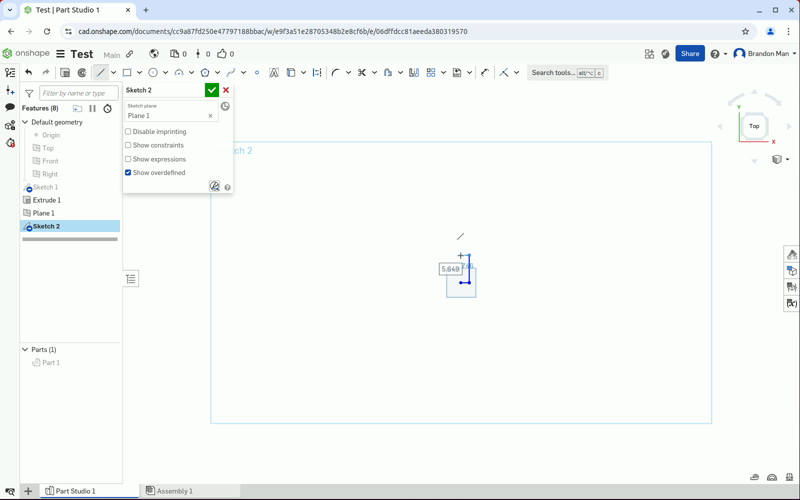
key_up(shift)
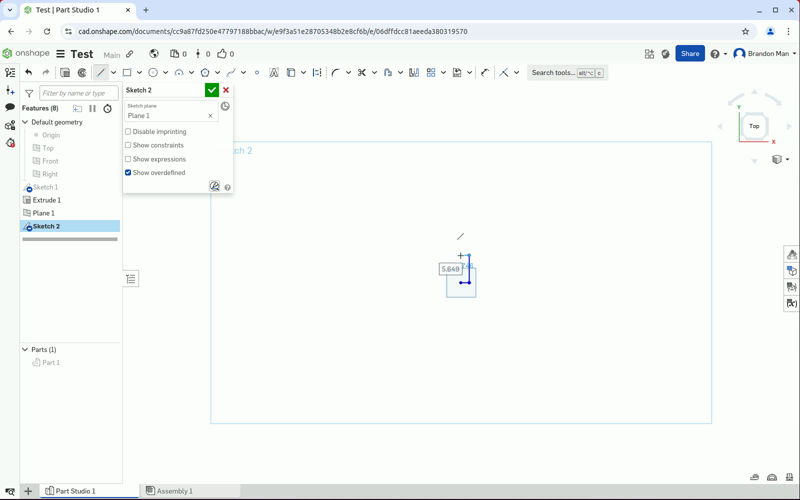
mouse_move(490, 255)
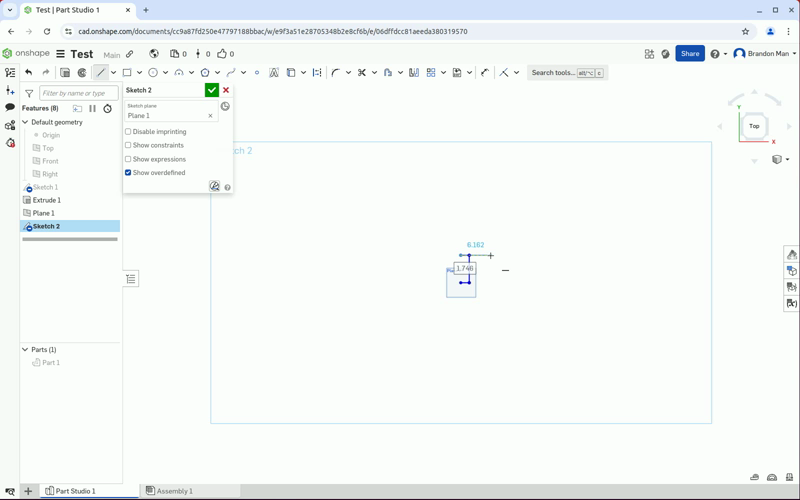
key_down(shift)
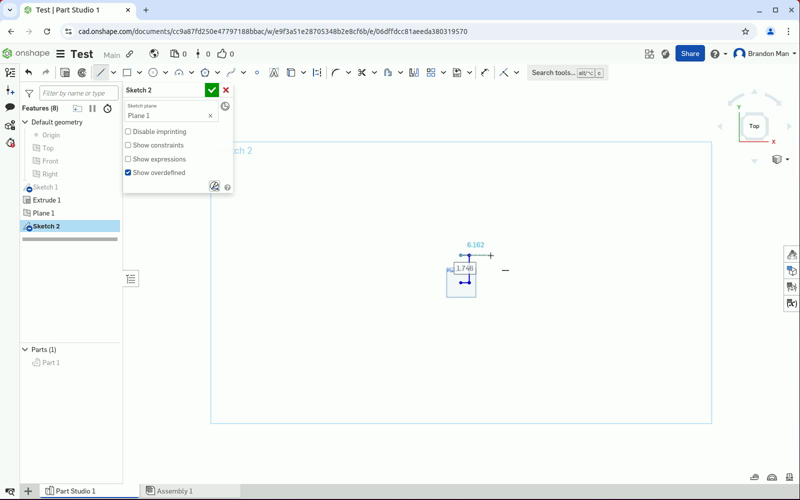
mouse_move(460, 282)
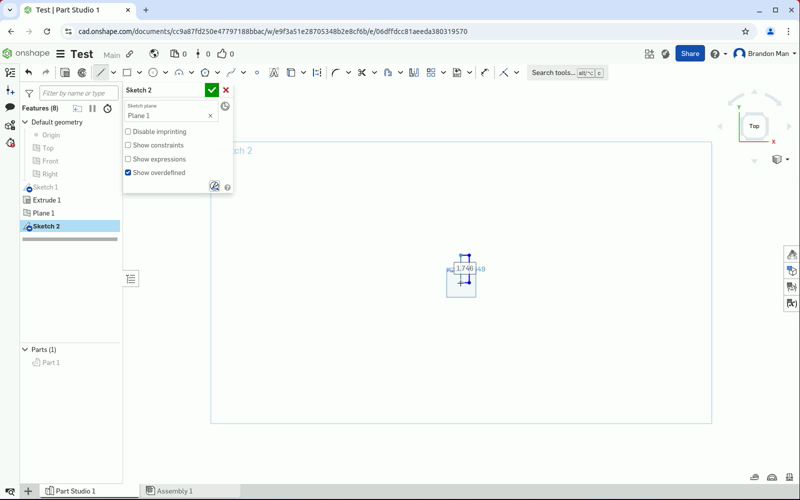
key_up(shift)
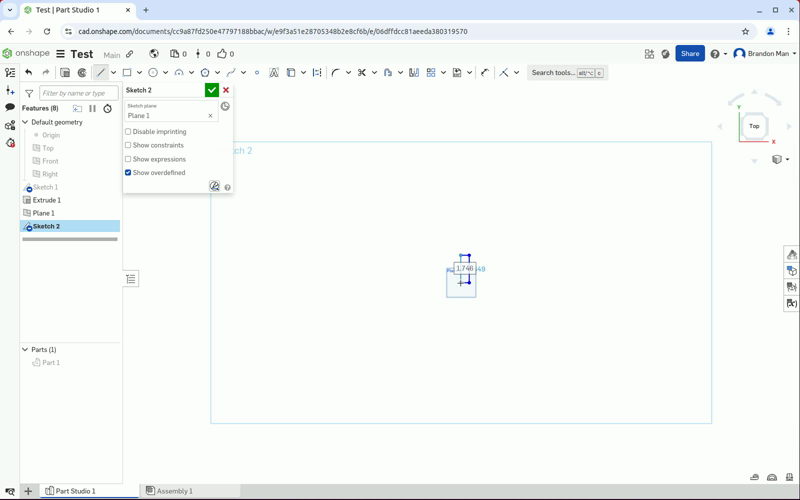
click(460, 282)
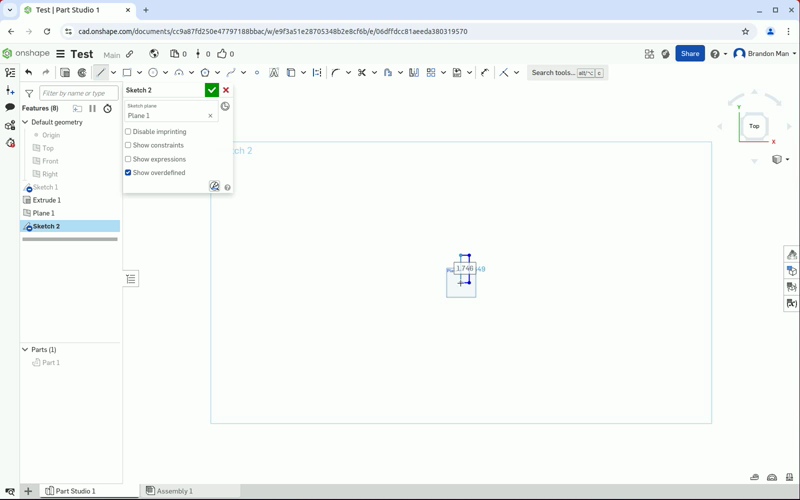
key(esc)
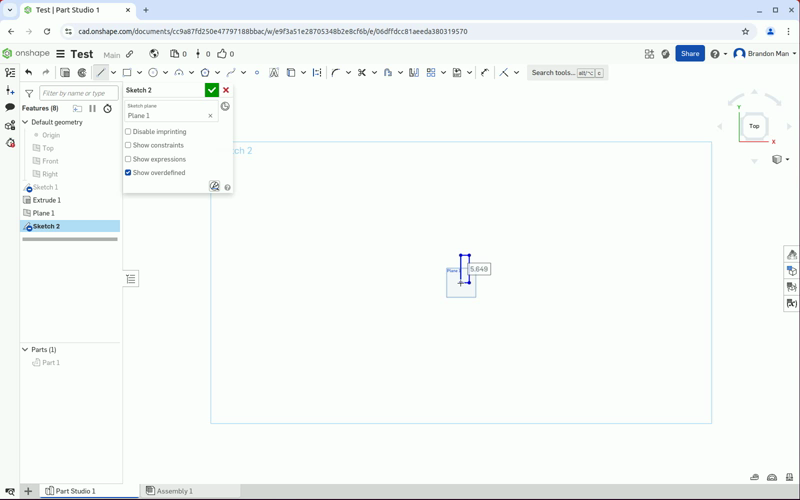
mouse_move(466, 270)
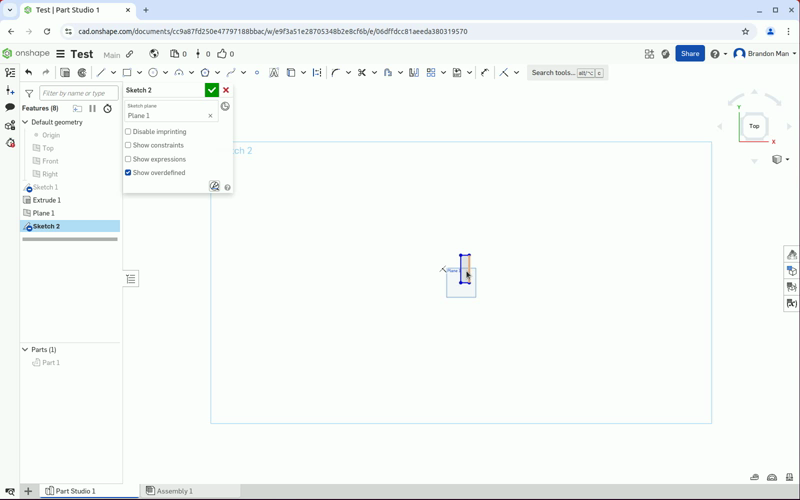
scroll(6)
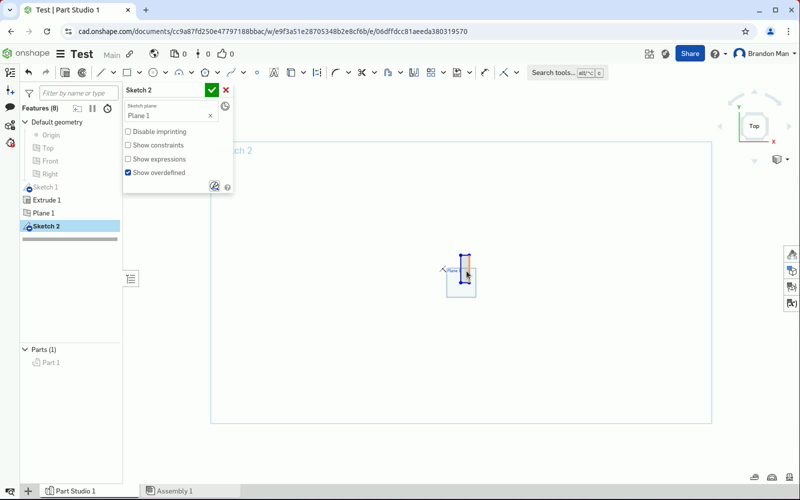
scroll(6)
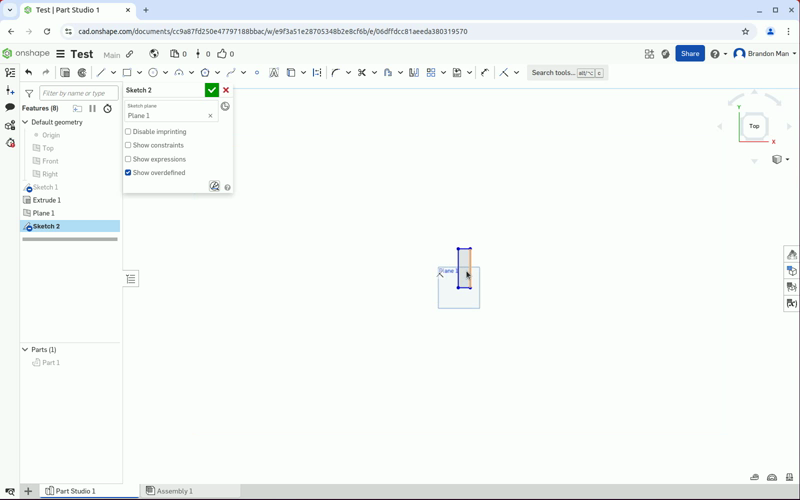
scroll(6)
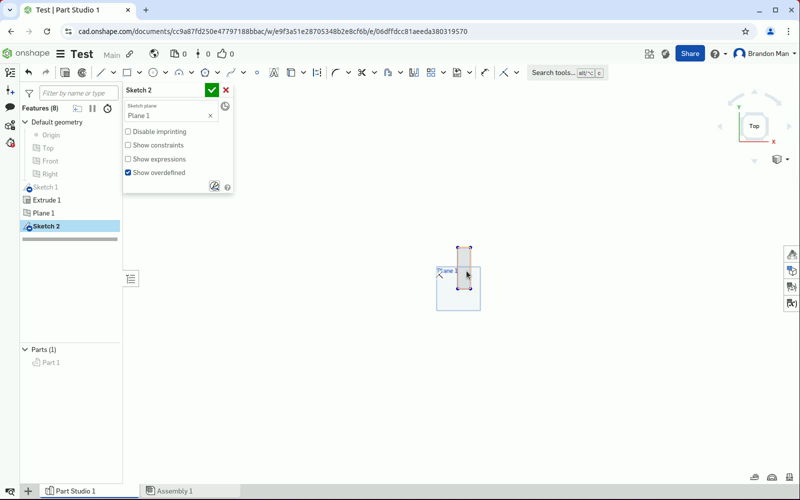
scroll(6)
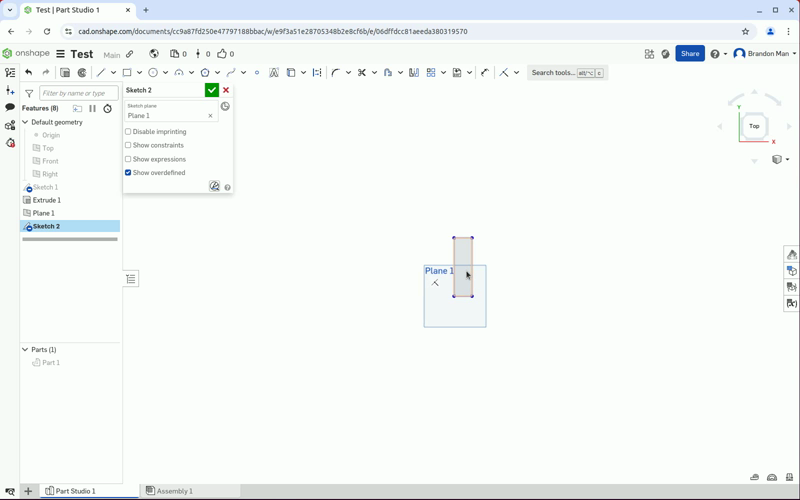
scroll(6)
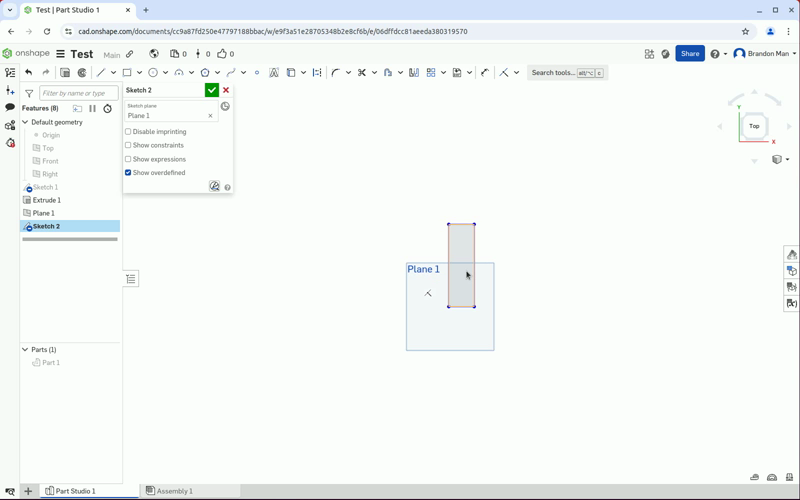
scroll(6)
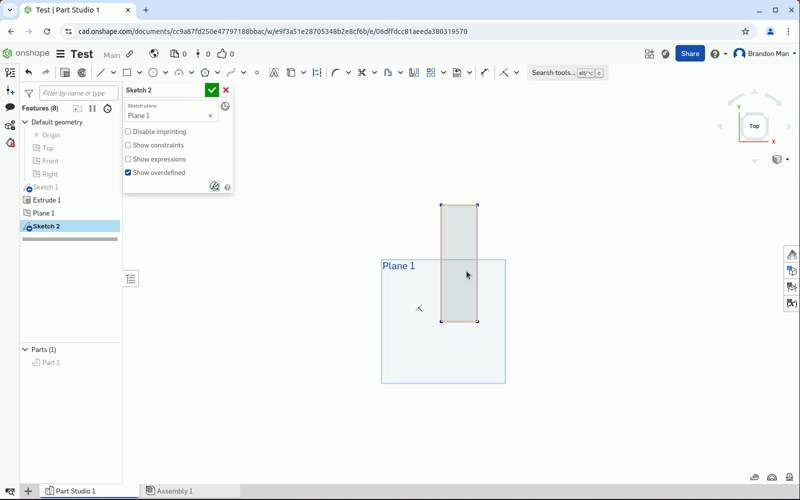
scroll(6)
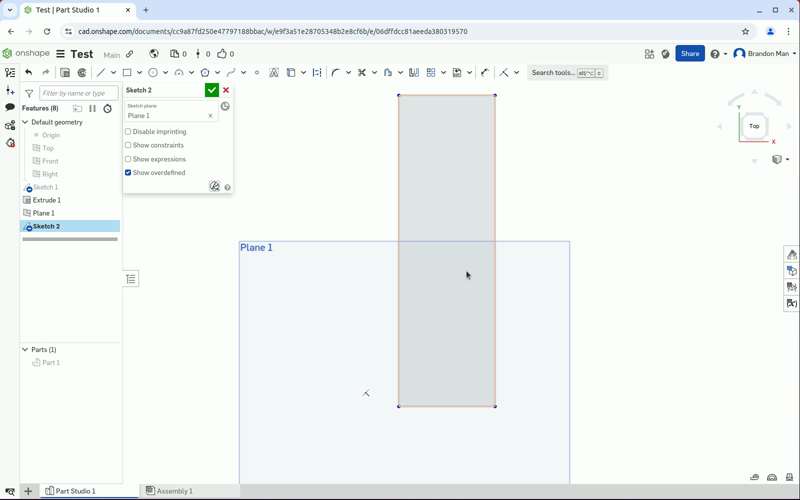
click(466, 270)
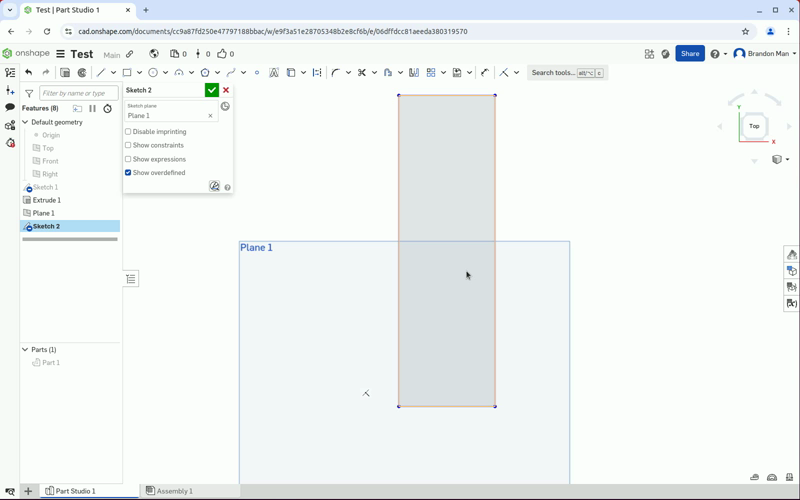
scroll(-6)
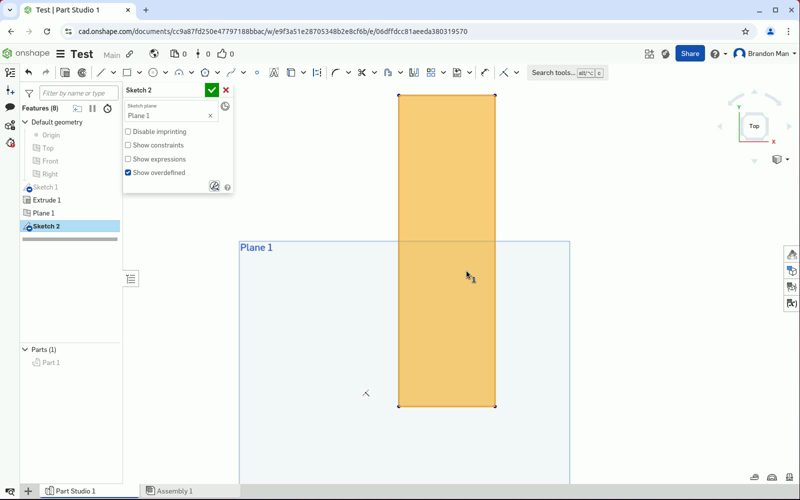
scroll(-6)
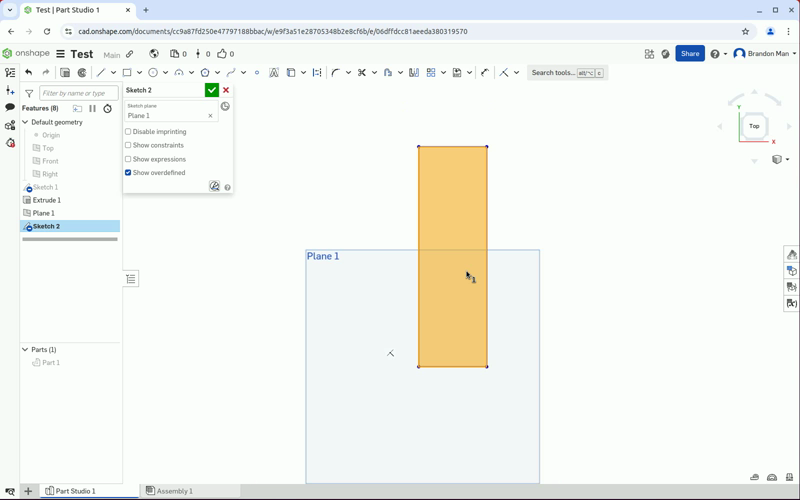
scroll(-6)
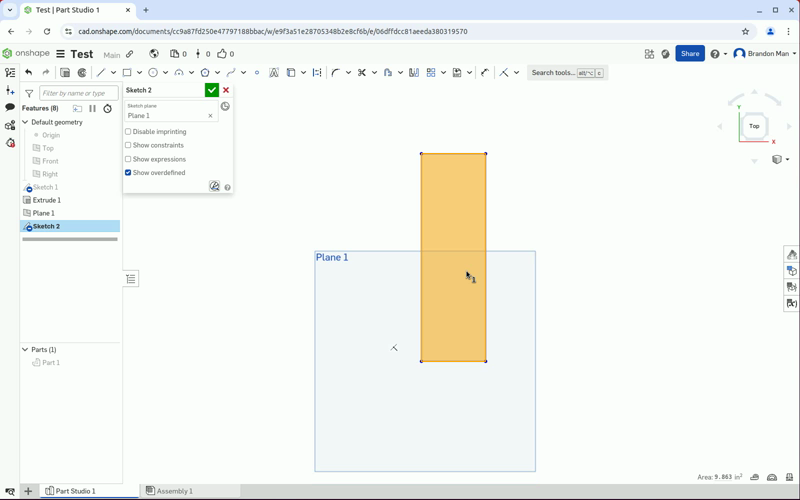
scroll(-6)
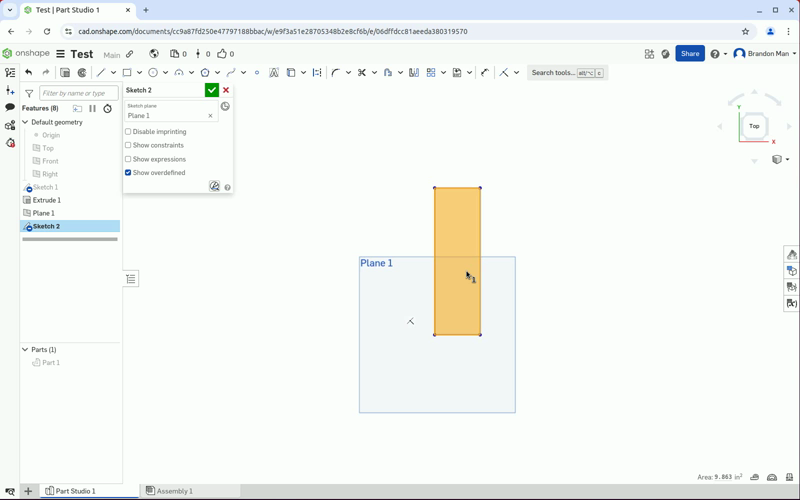
scroll(-6)
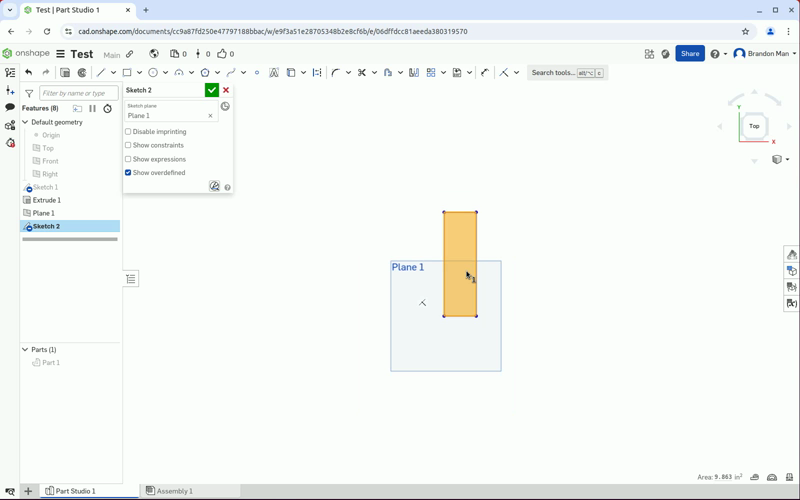
scroll(-6)
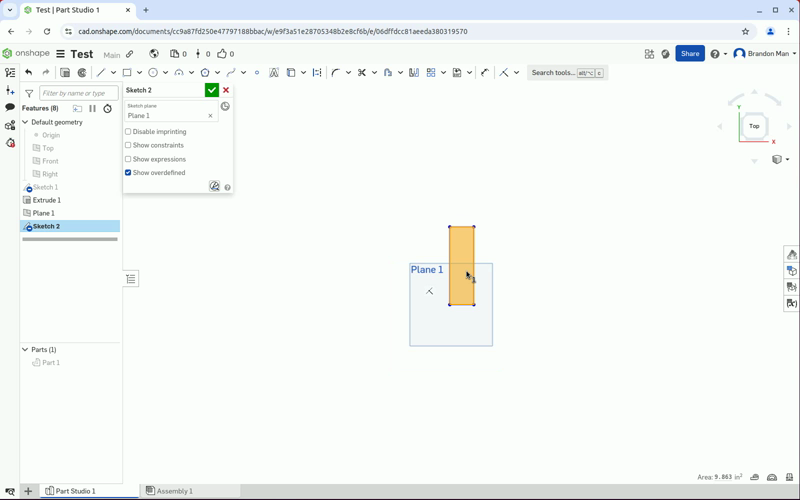
scroll(-6)
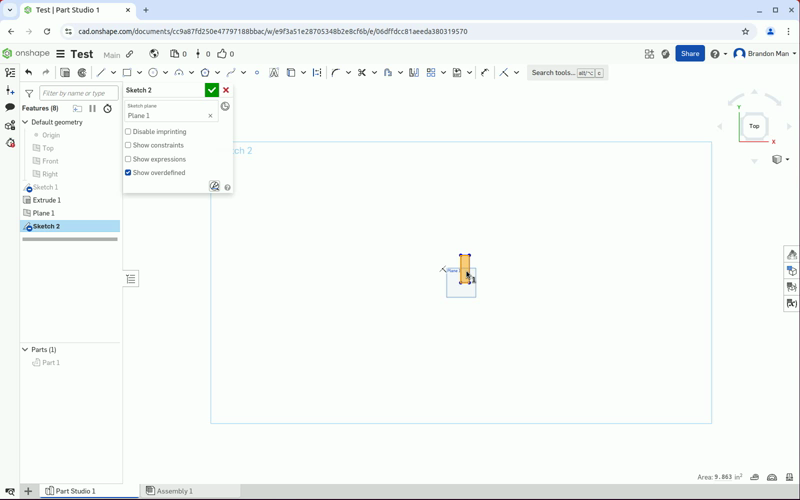
mouse_move(73, 352)
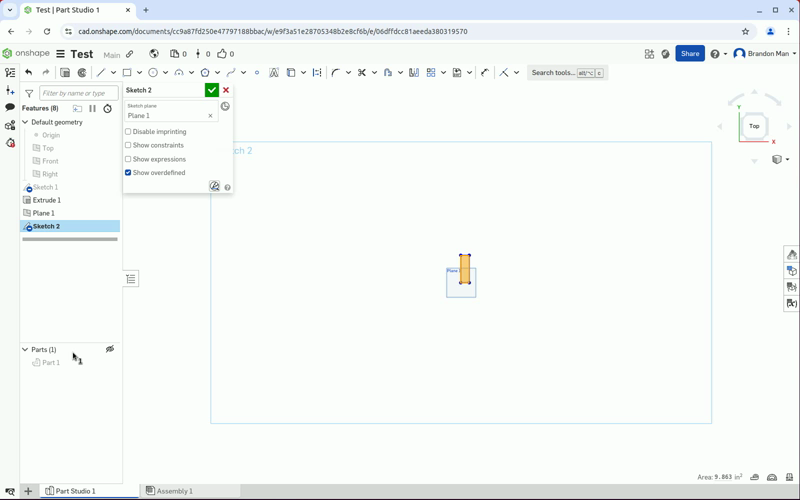
key(shift+y)
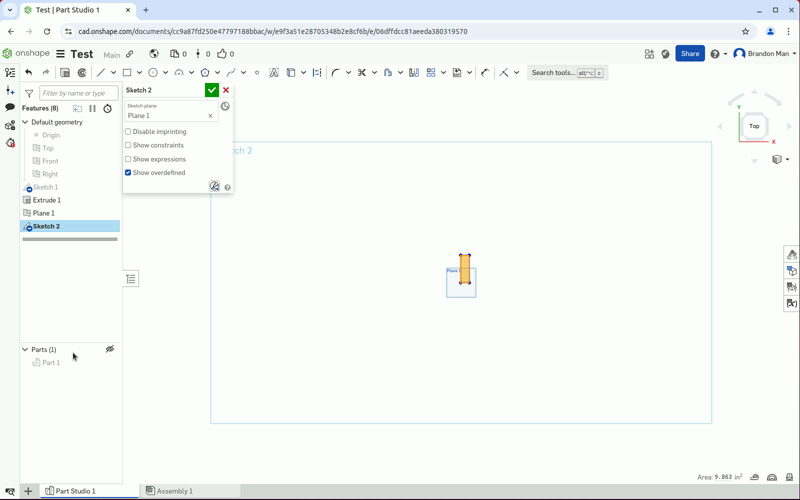
key(shift+e)
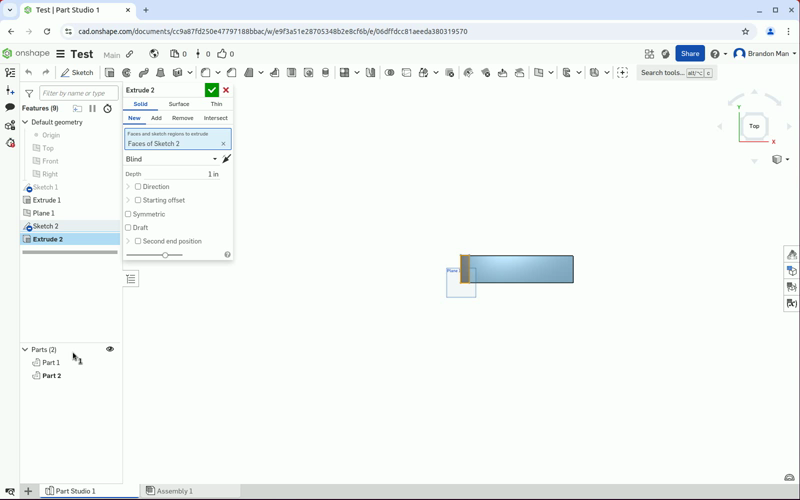
mouse_move(143, 106)
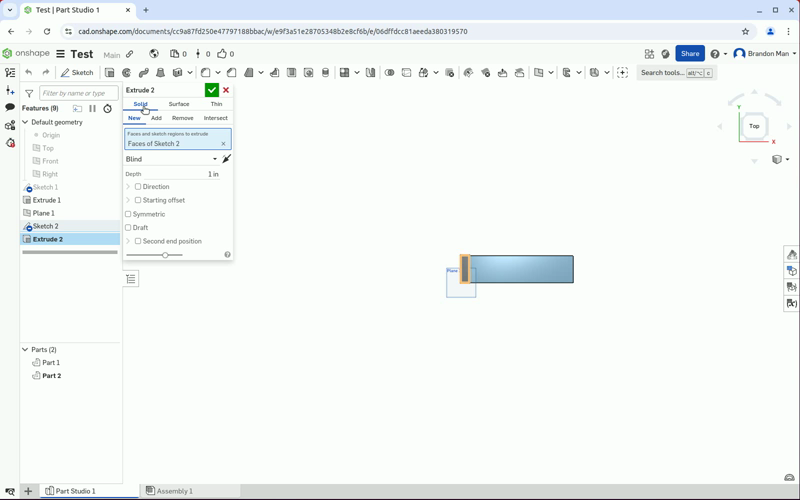
click(143, 106)
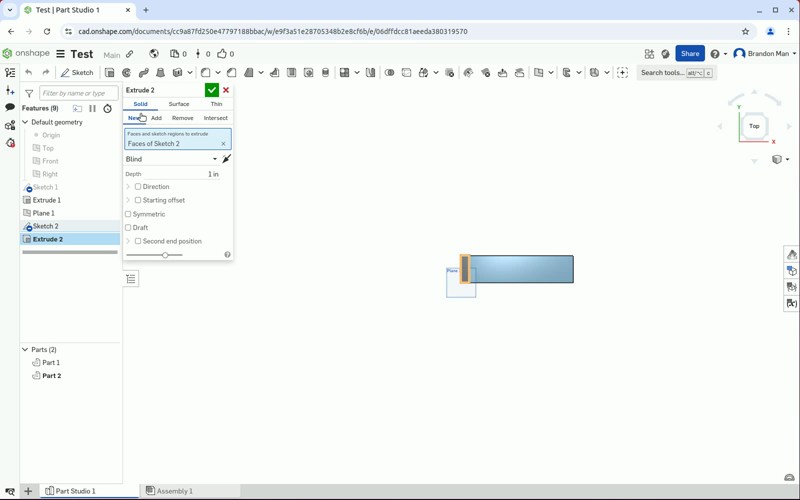
mouse_move(137, 120)
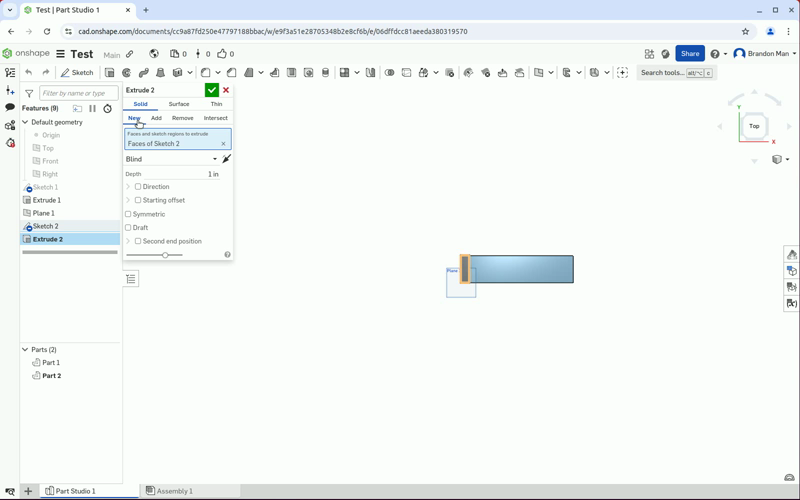
click(137, 120)
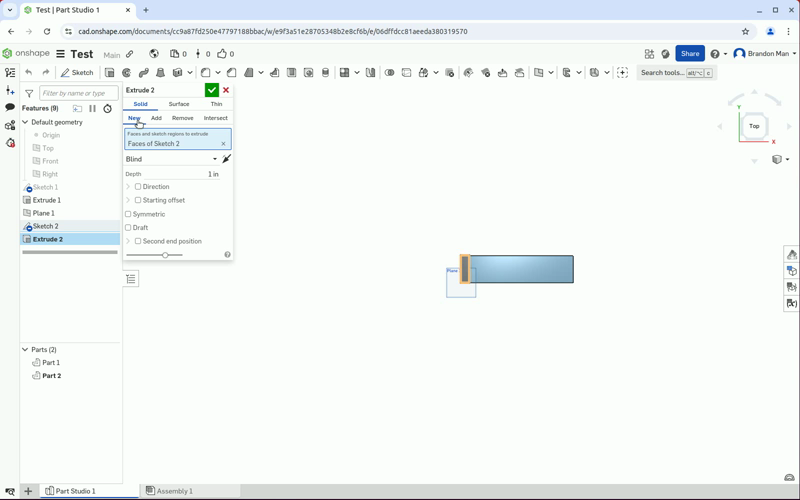
key(tab, 4)
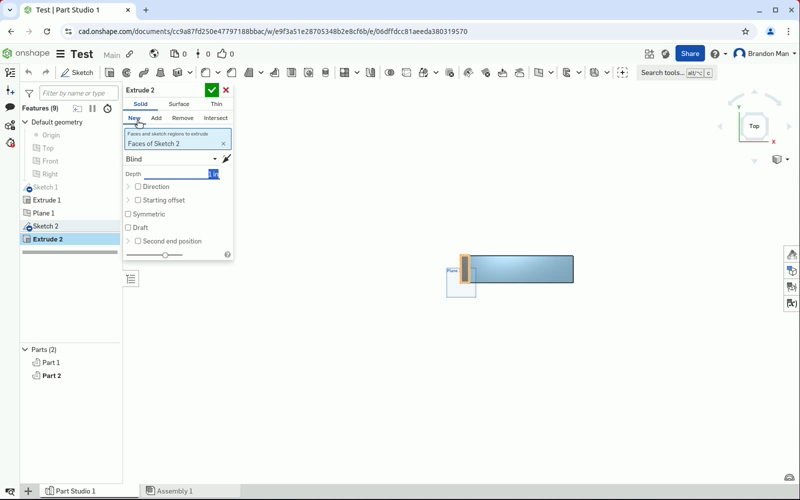
text(1.444)
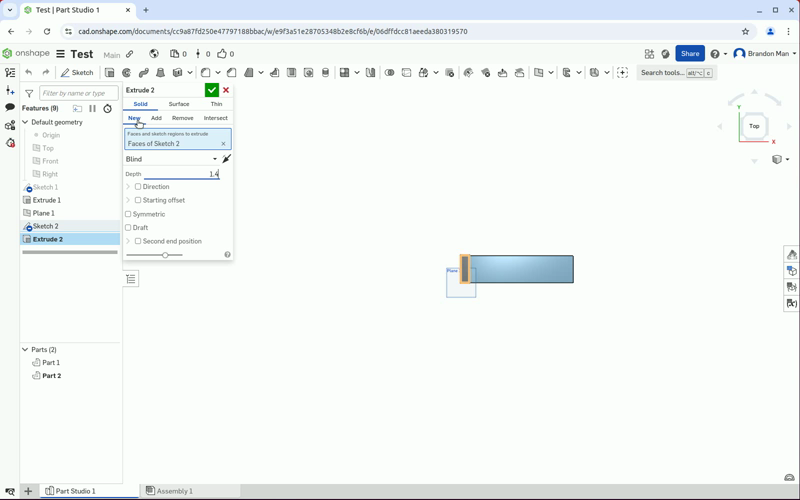
key(enter)
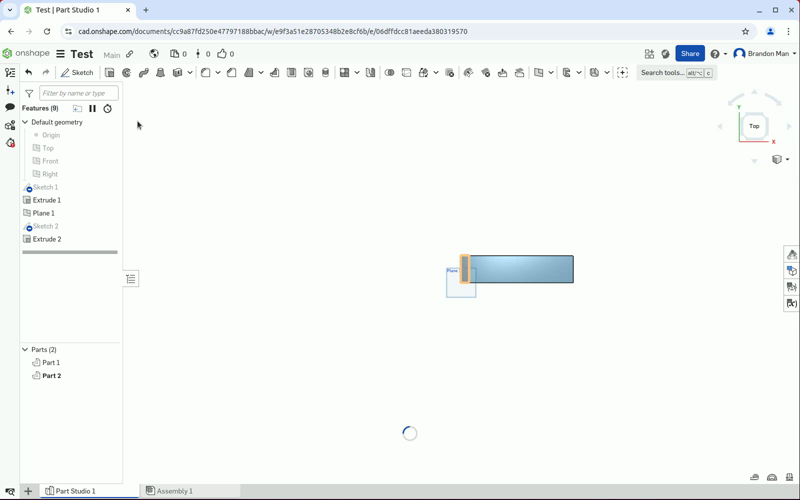
key(shift+h)
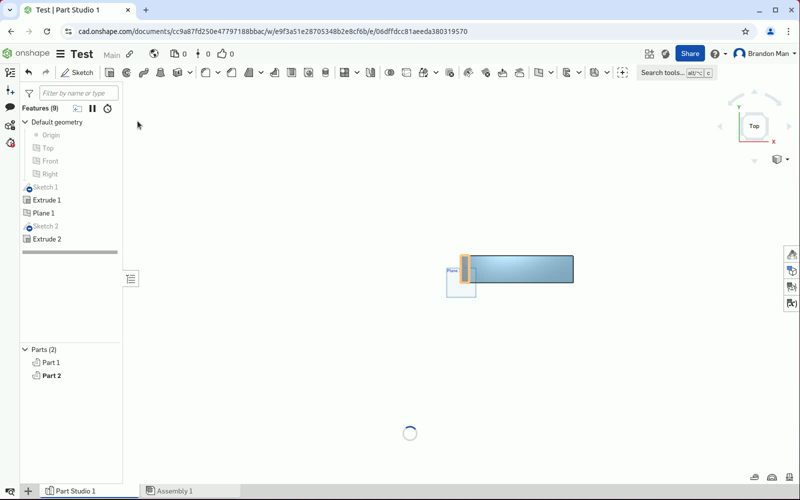
key(shift+h)
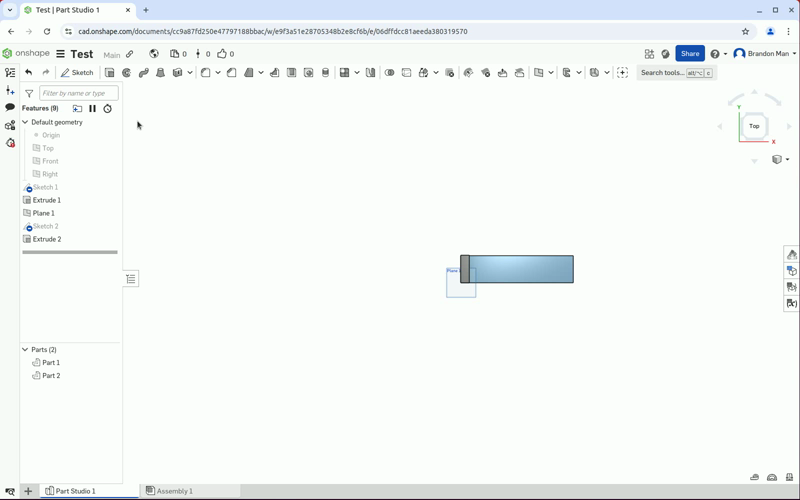
mouse_move(73, 189)
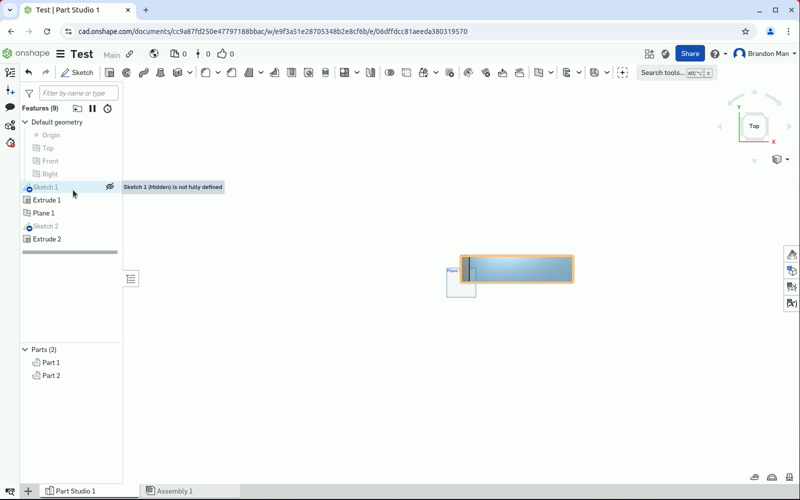
click(73, 189)
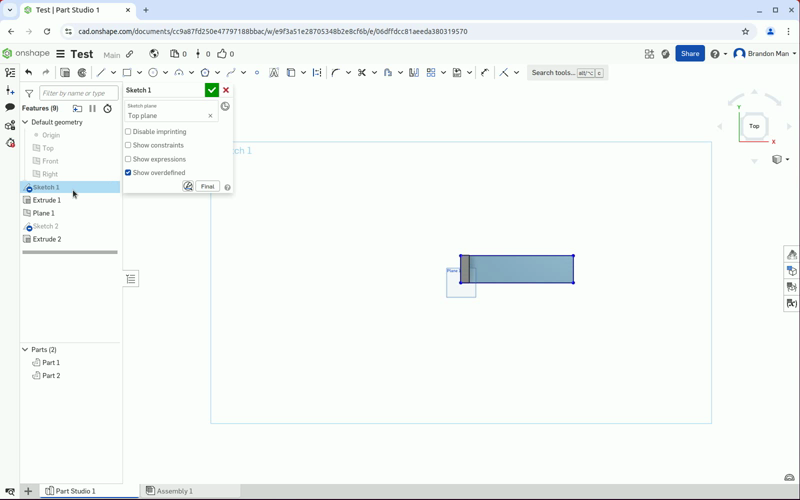
mouse_move(229, 92)
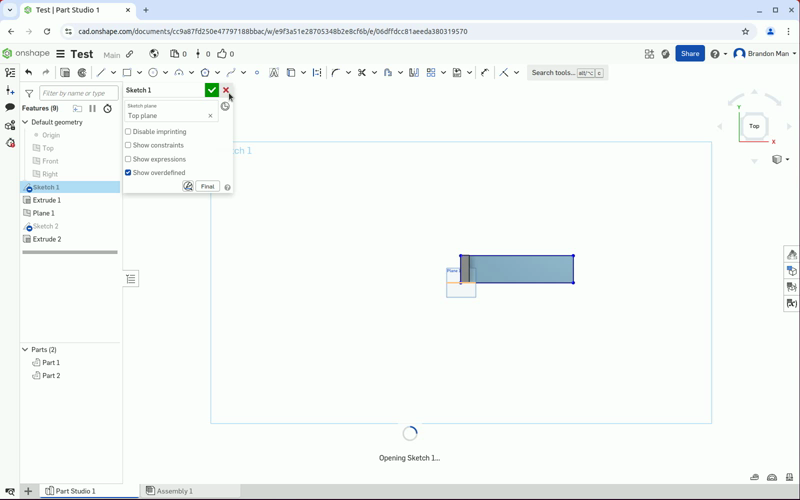
click(229, 92)
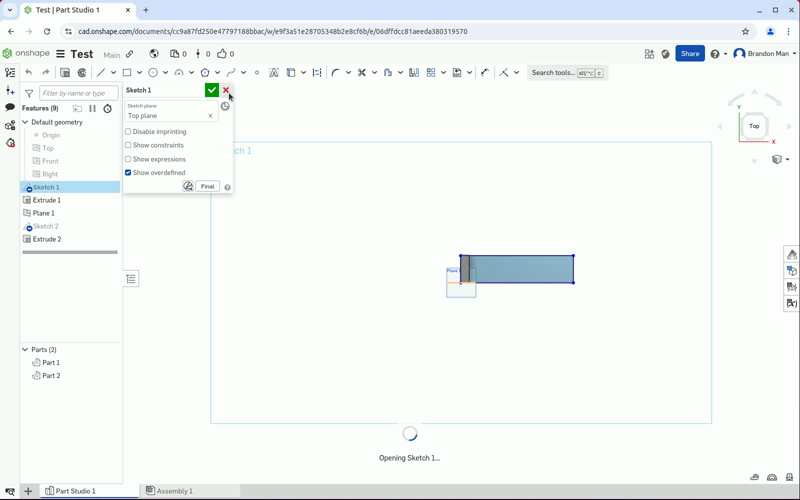
key(shift+s)
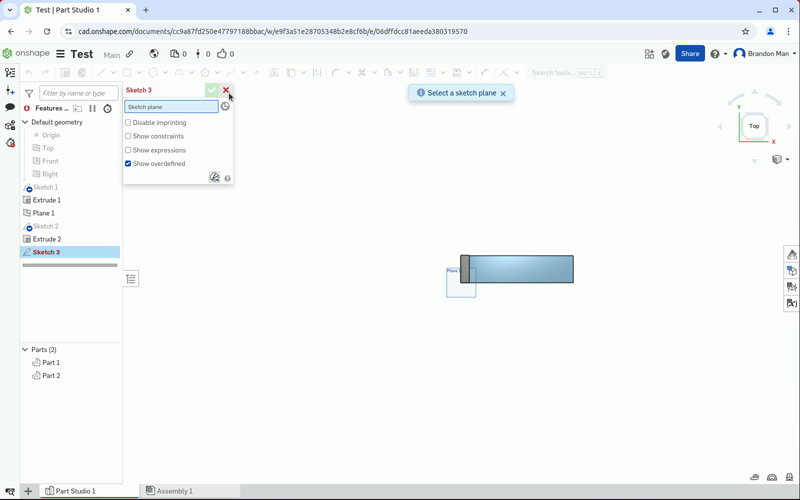
mouse_move(73, 215)
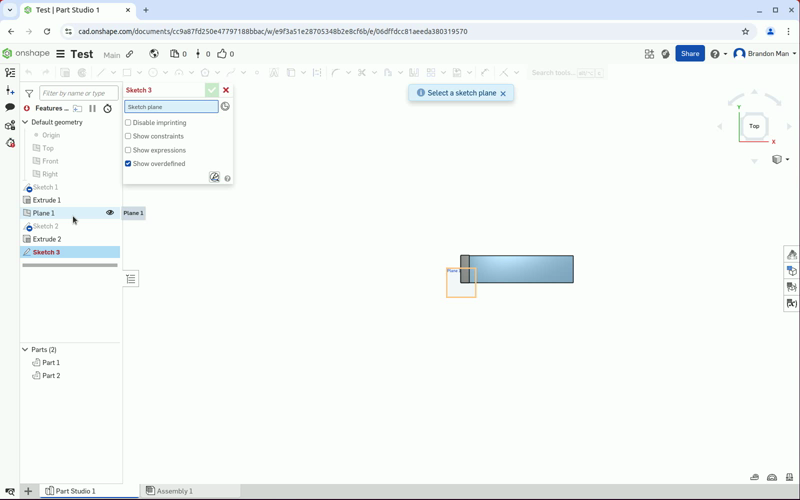
click(73, 215)
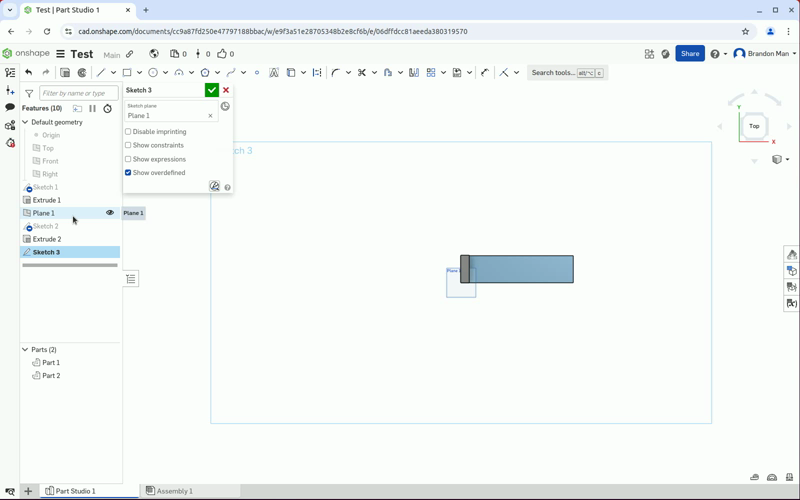
mouse_move(73, 352)
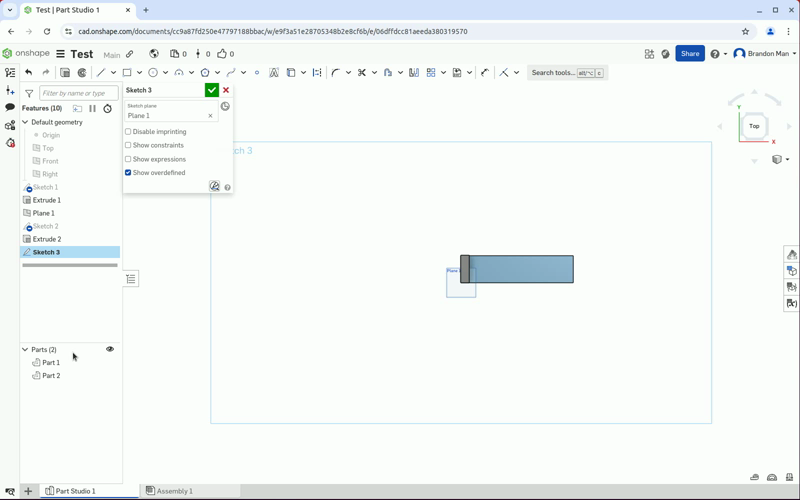
key(y)
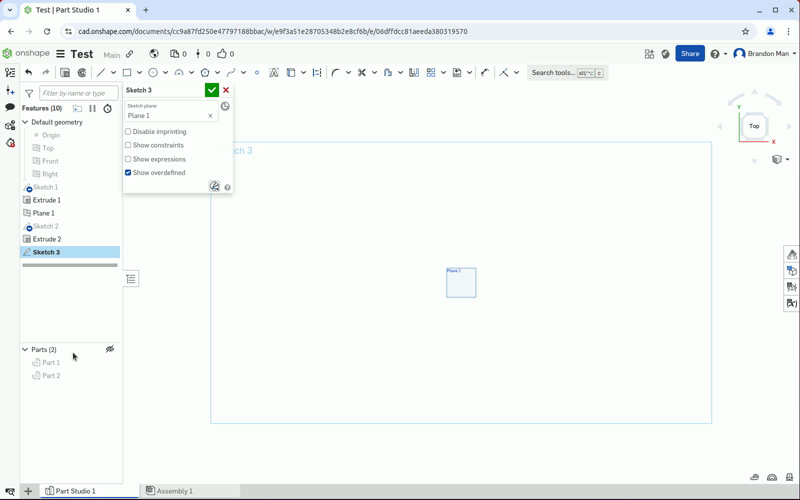
key(l)
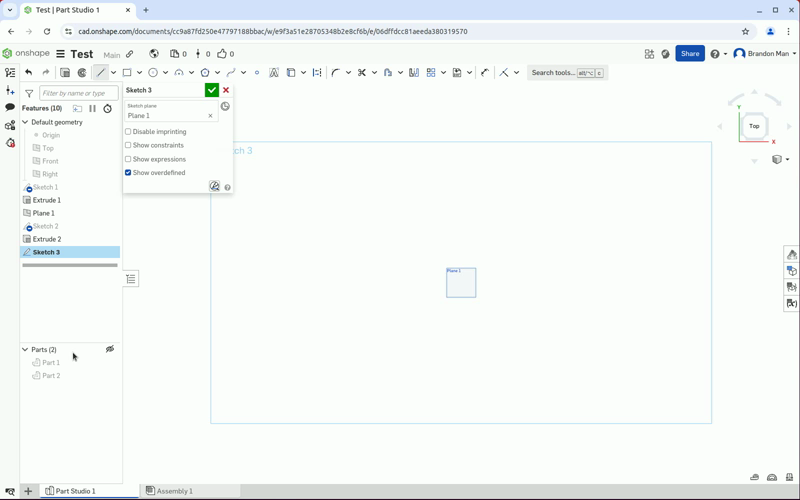
key_down(shift)
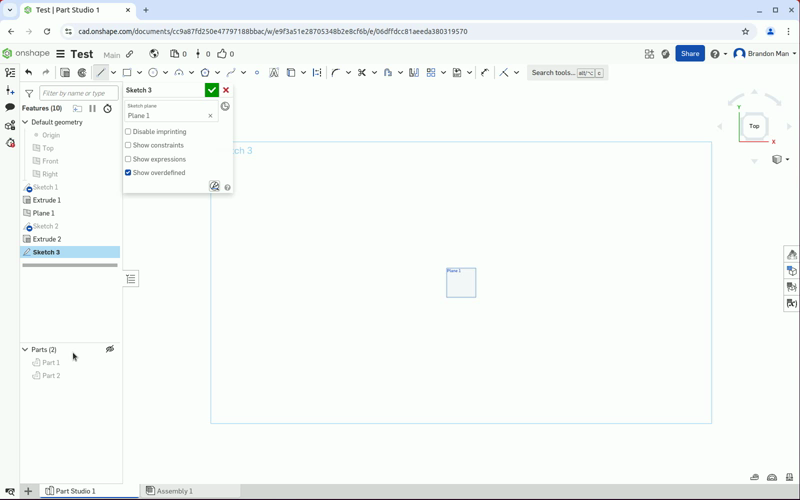
mouse_move(564, 282)
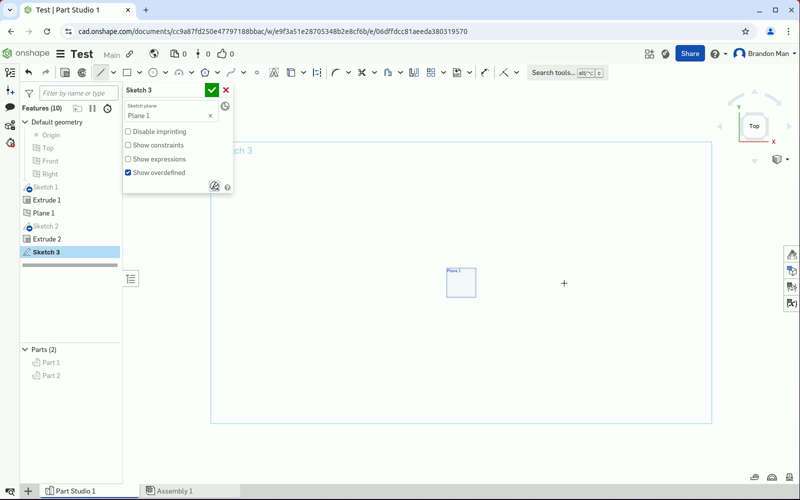
click(564, 282)
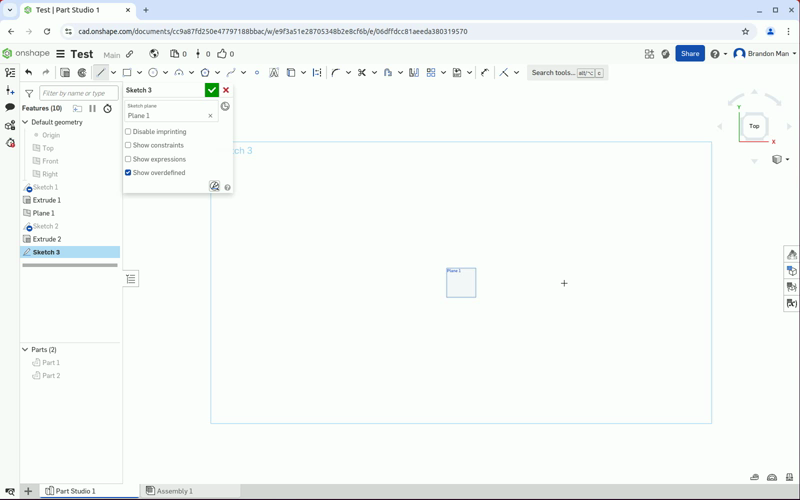
key_up(shift)
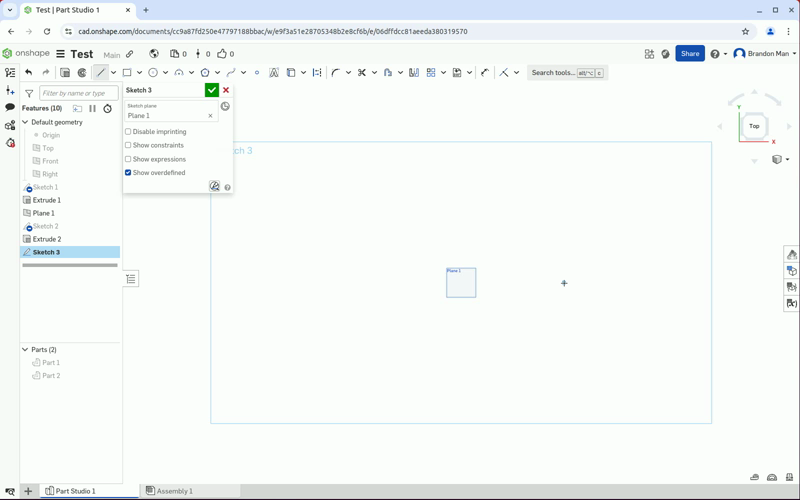
key_down(shift)
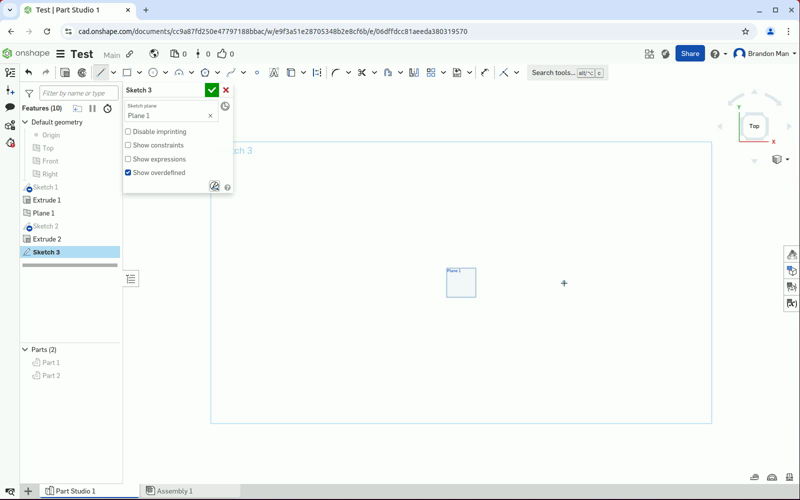
mouse_move(589, 282)
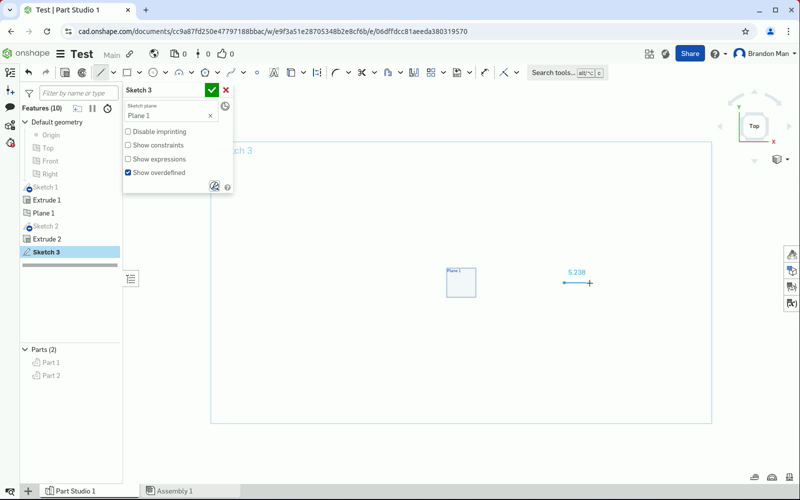
mouse_move(574, 282)
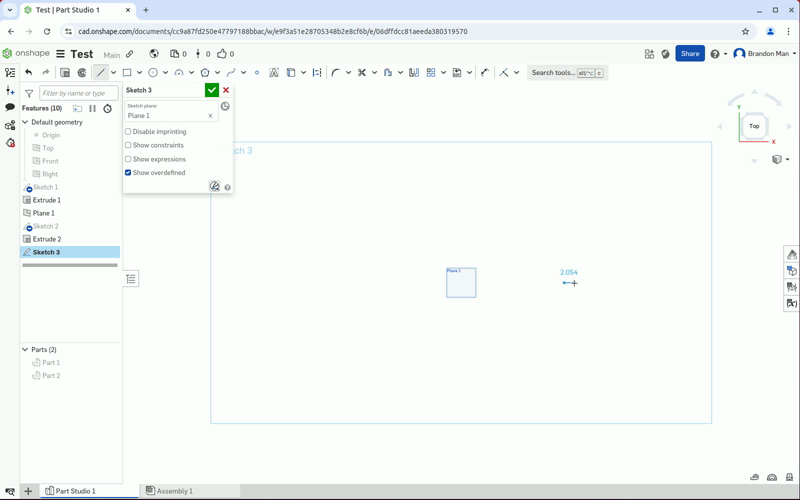
click(574, 282)
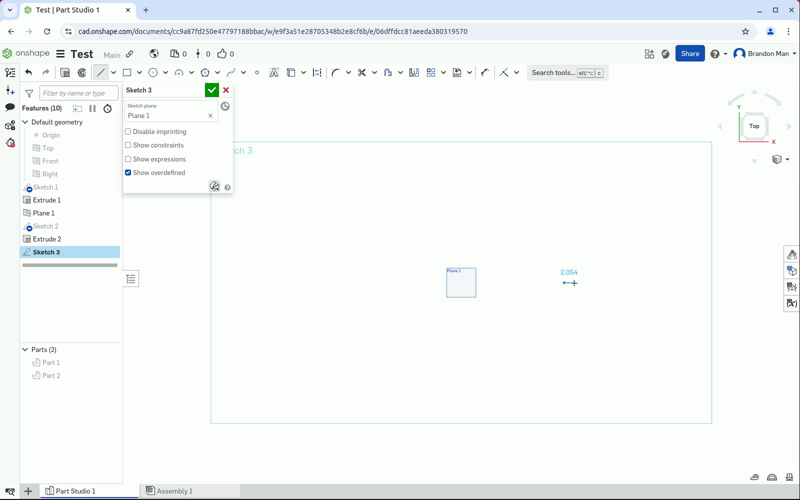
key_up(shift)
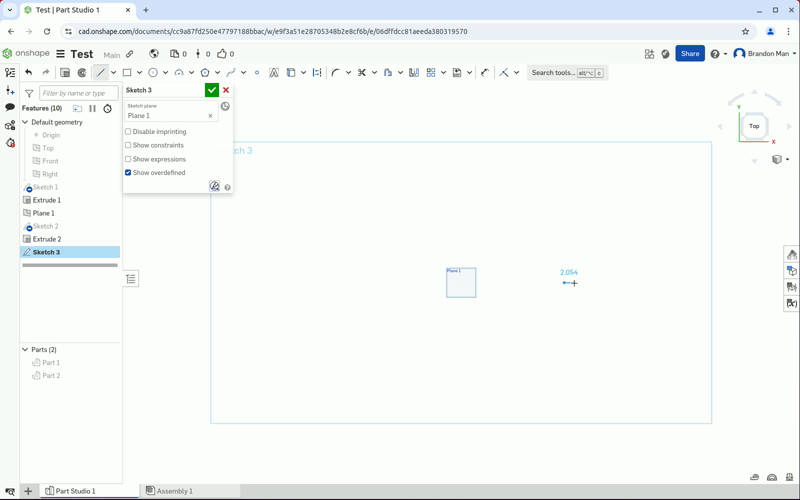
key_down(shift)
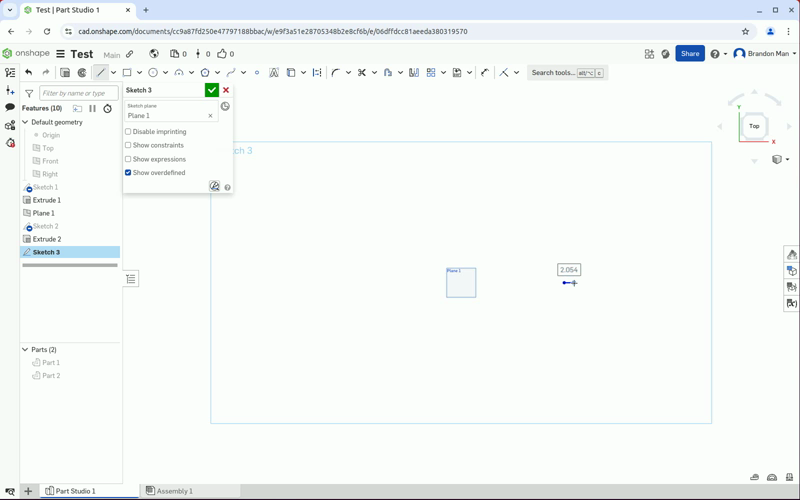
mouse_move(589, 282)
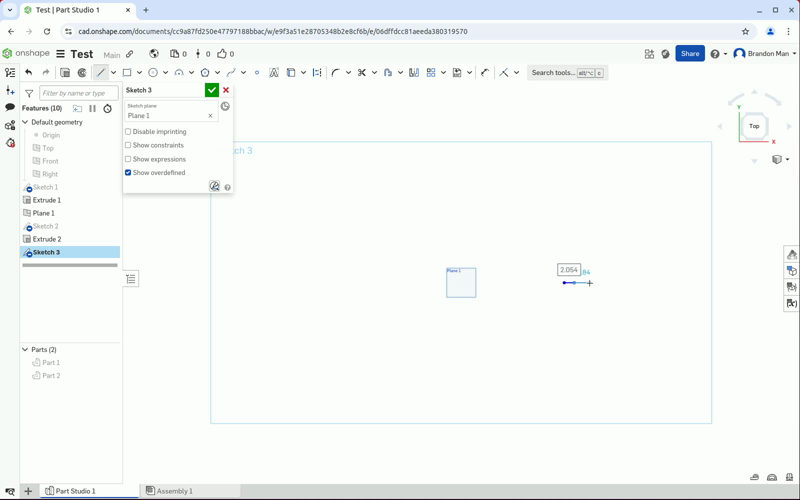
mouse_move(574, 255)
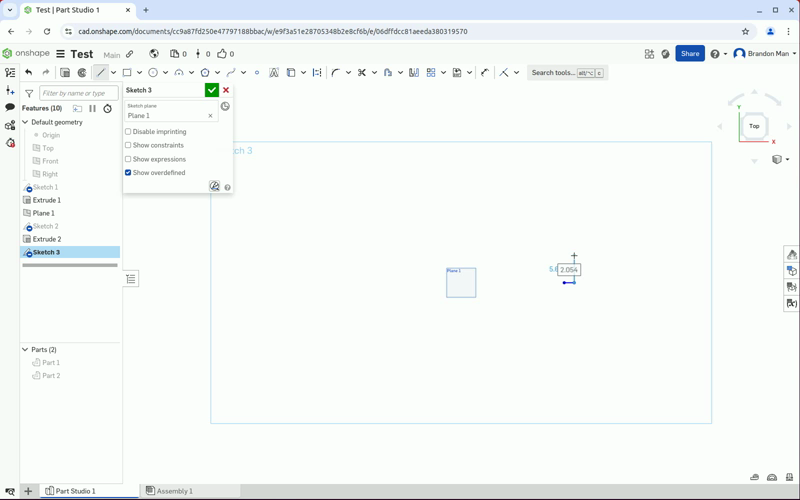
click(574, 255)
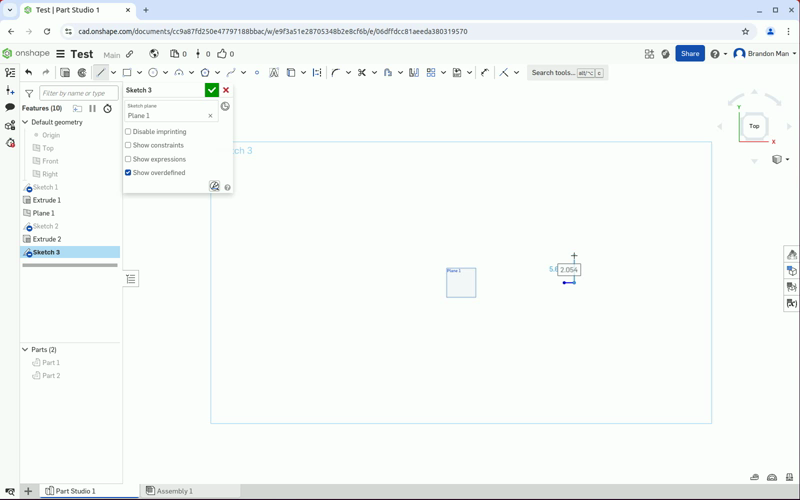
key_up(shift)
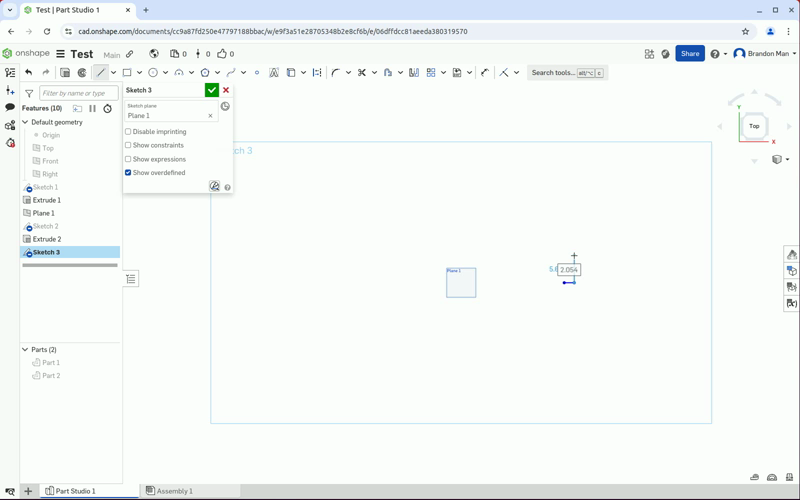
key_down(shift)
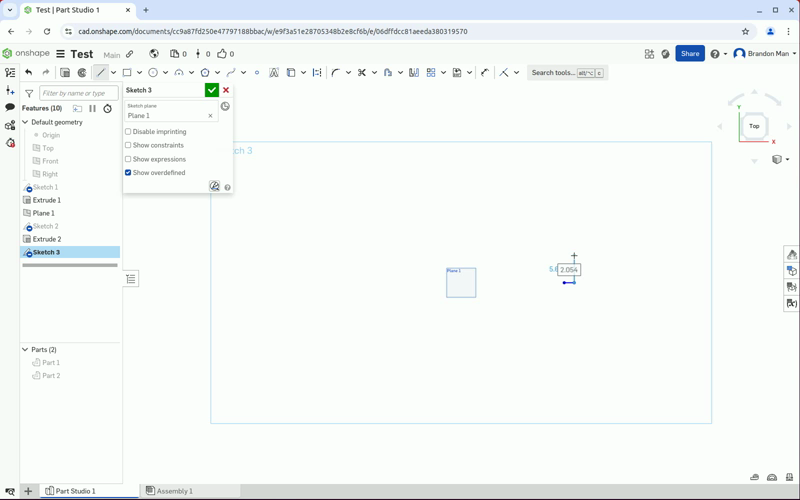
mouse_move(589, 255)
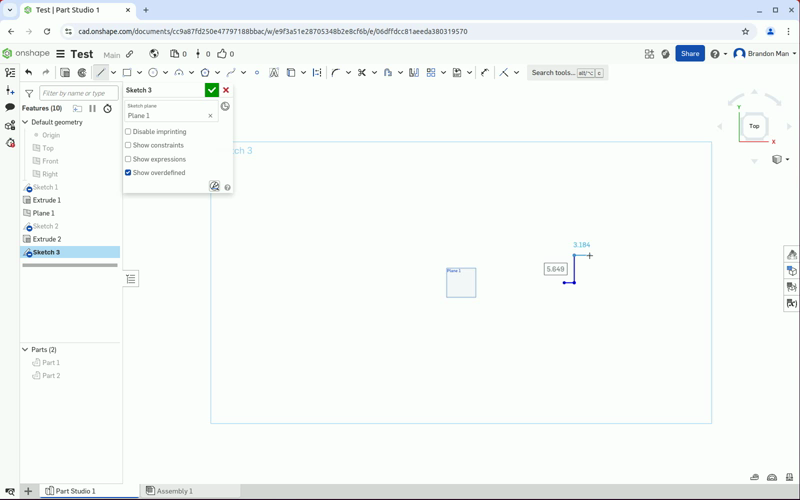
mouse_move(564, 255)
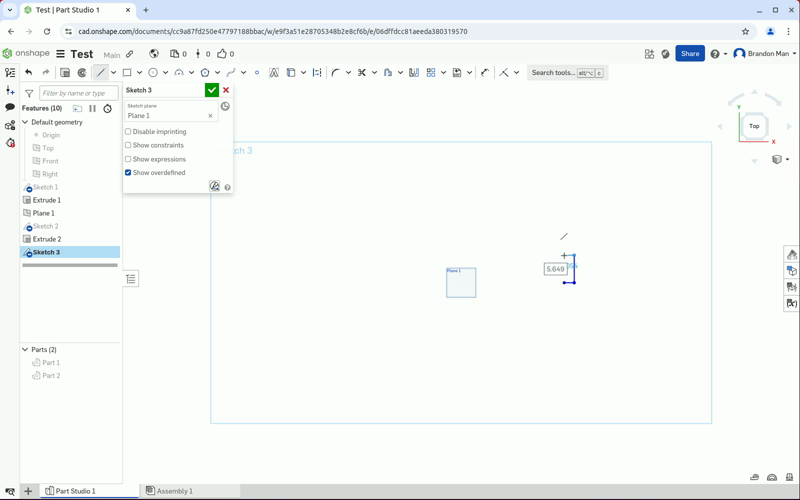
click(564, 255)
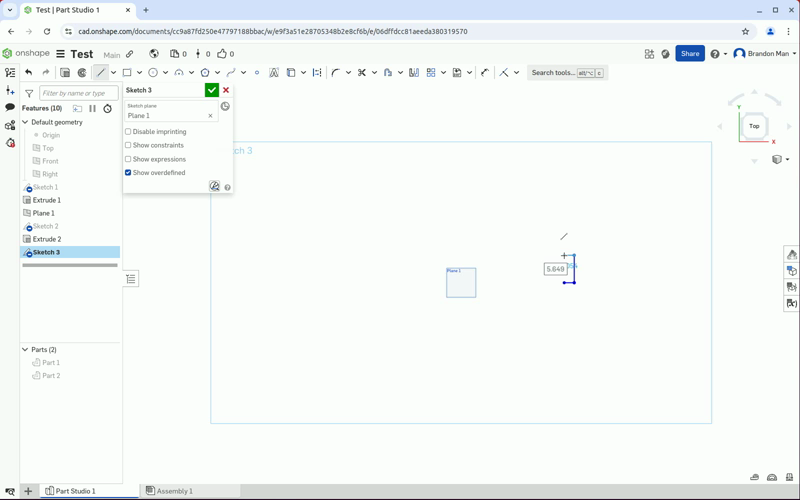
key_up(shift)
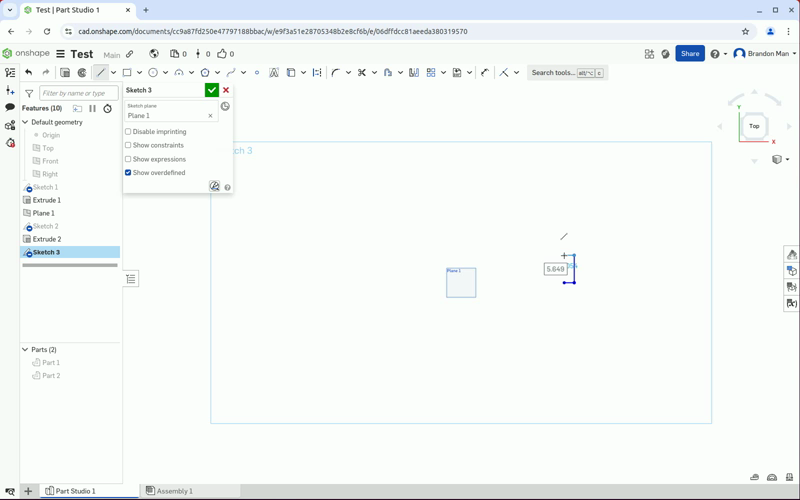
mouse_move(589, 255)
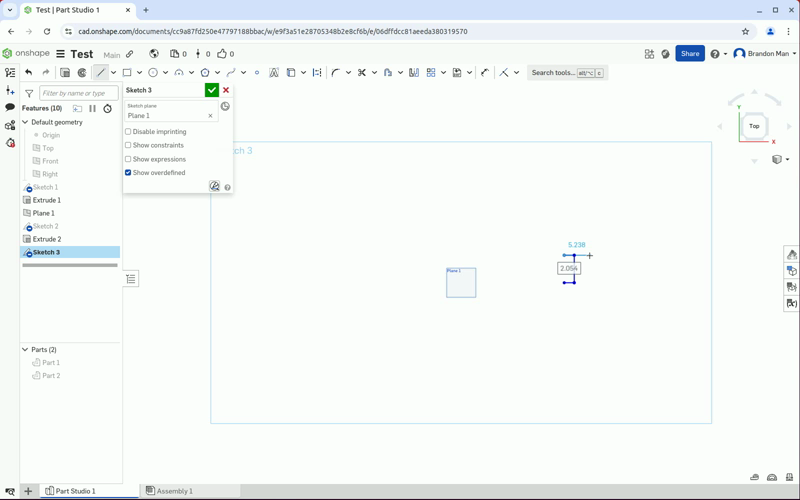
key_down(shift)
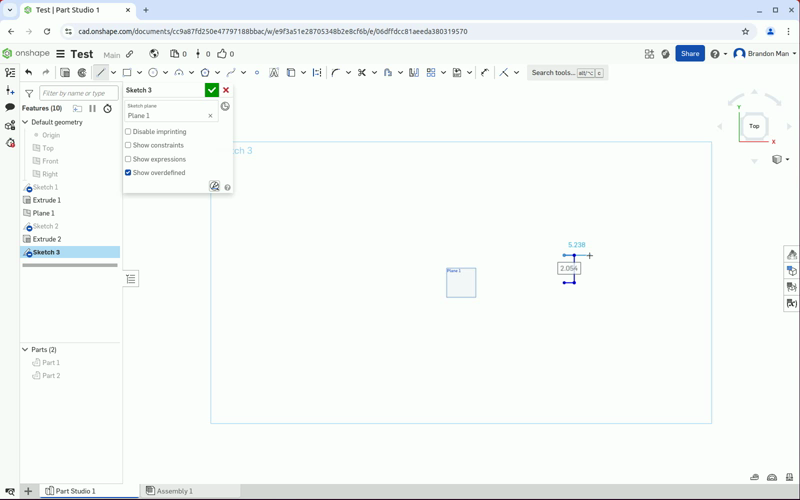
mouse_move(564, 282)
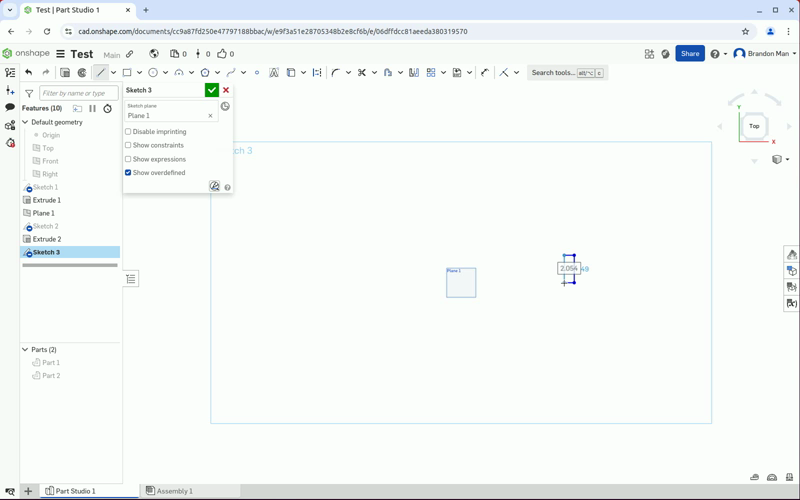
key_up(shift)
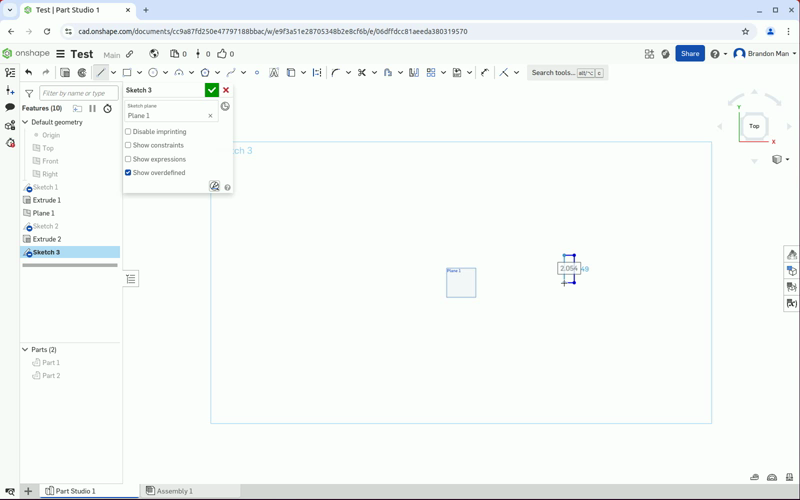
click(564, 282)
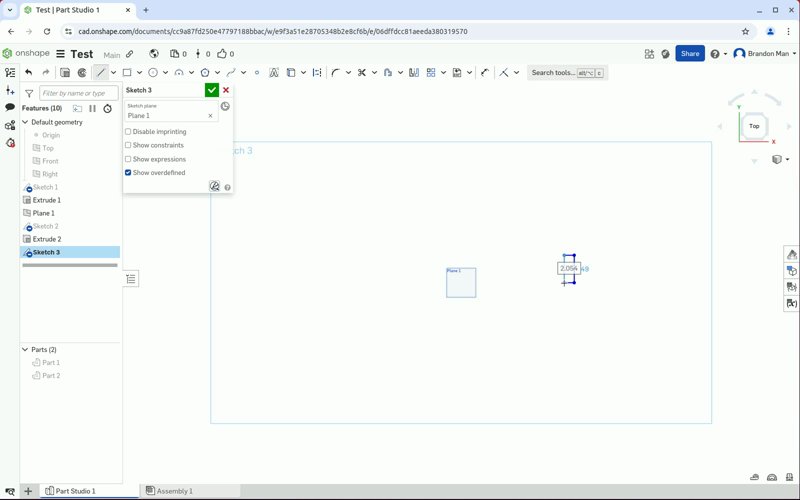
key(esc)
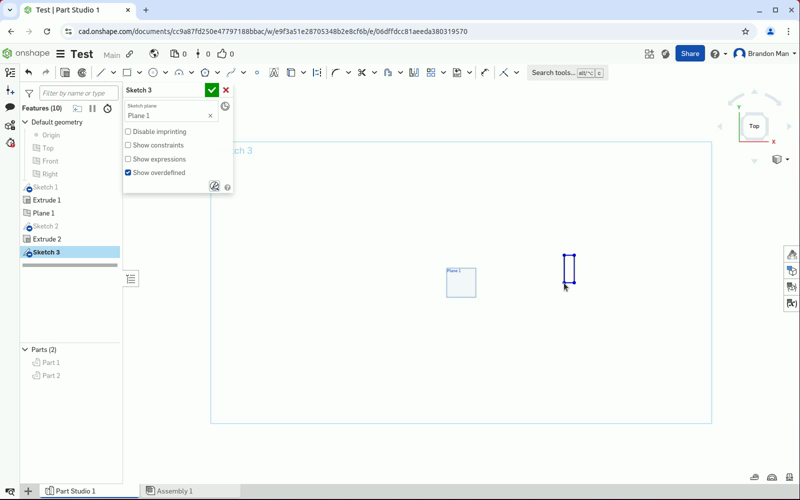
mouse_move(565, 270)
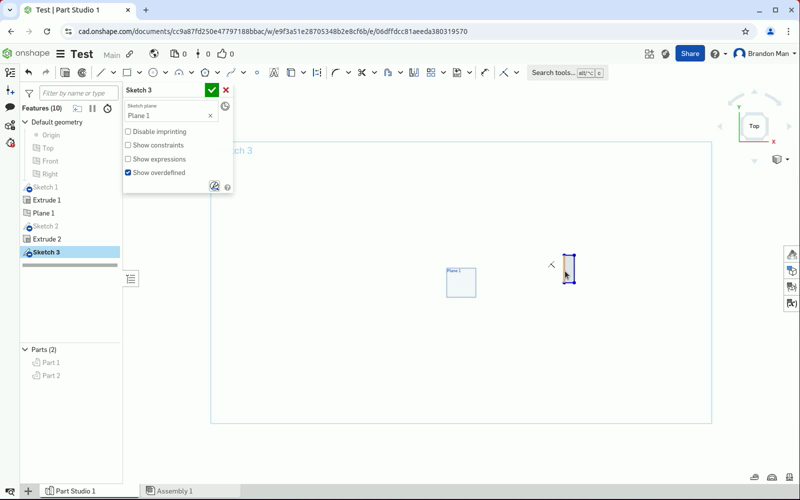
scroll(6)
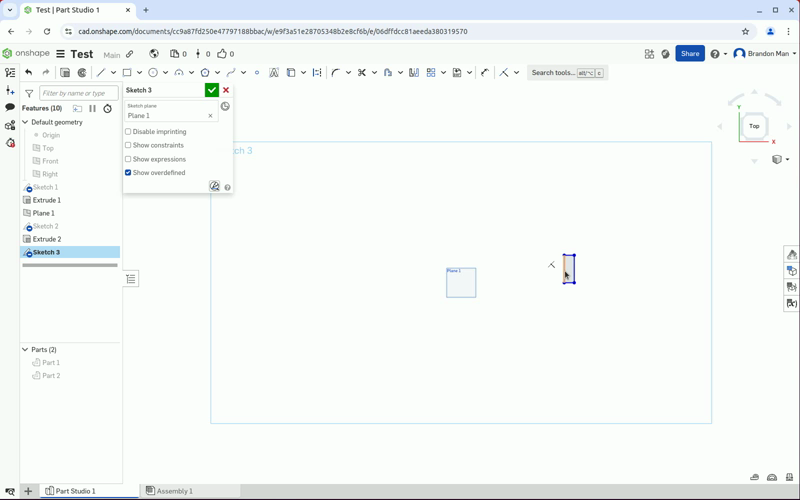
scroll(6)
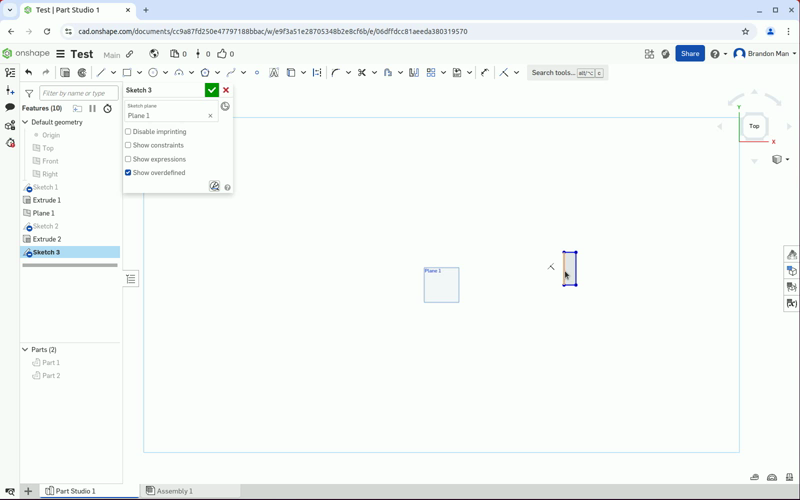
scroll(6)
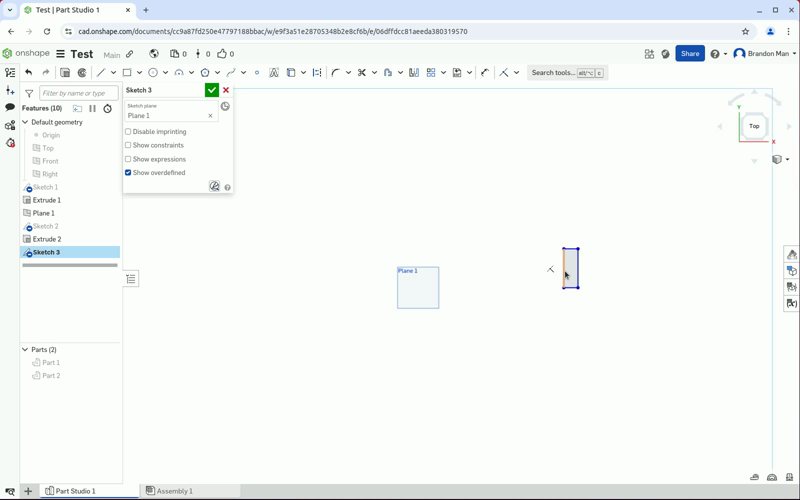
scroll(6)
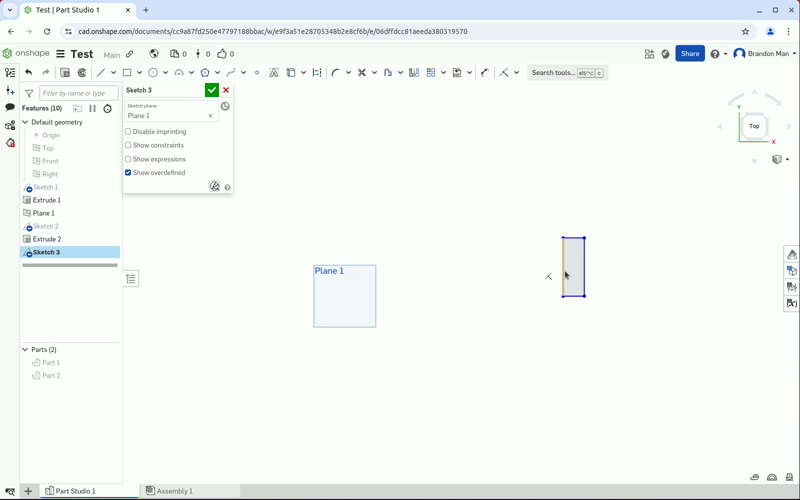
scroll(6)
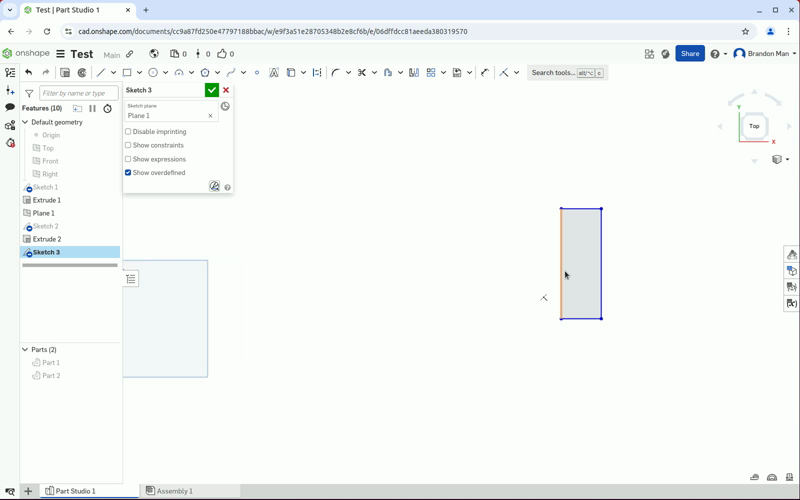
scroll(6)
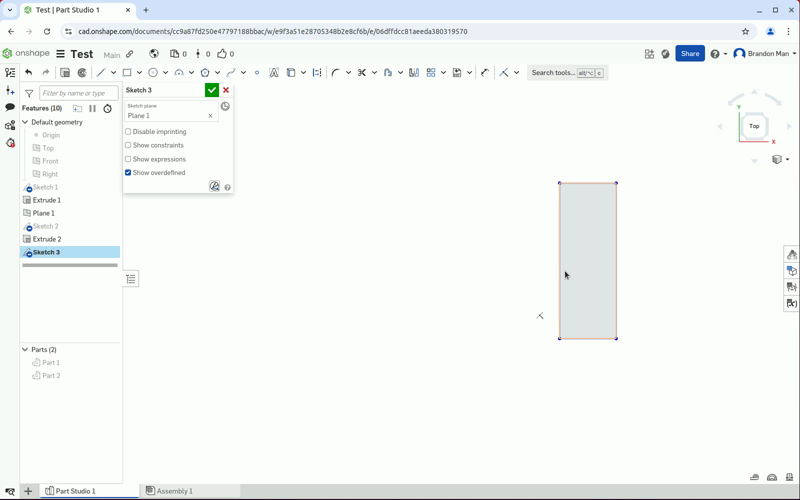
scroll(6)
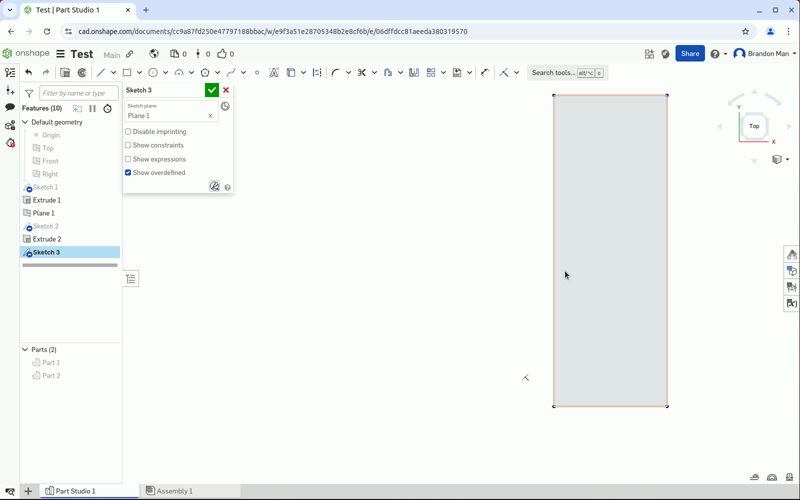
click(565, 270)
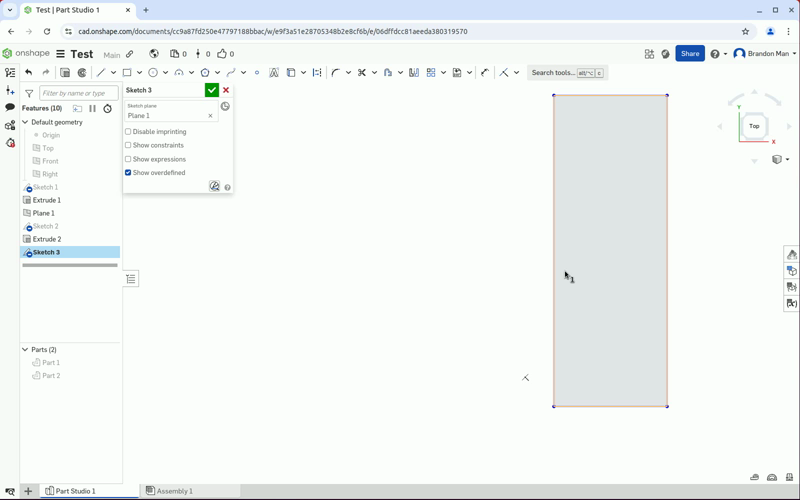
scroll(-6)
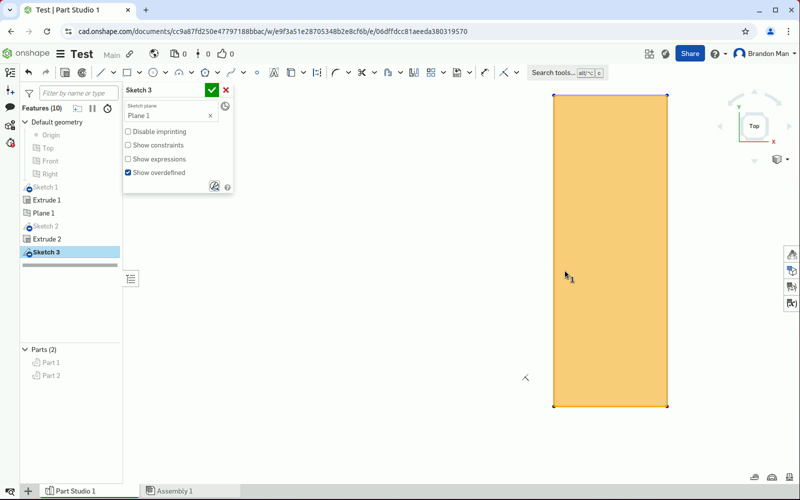
scroll(-6)
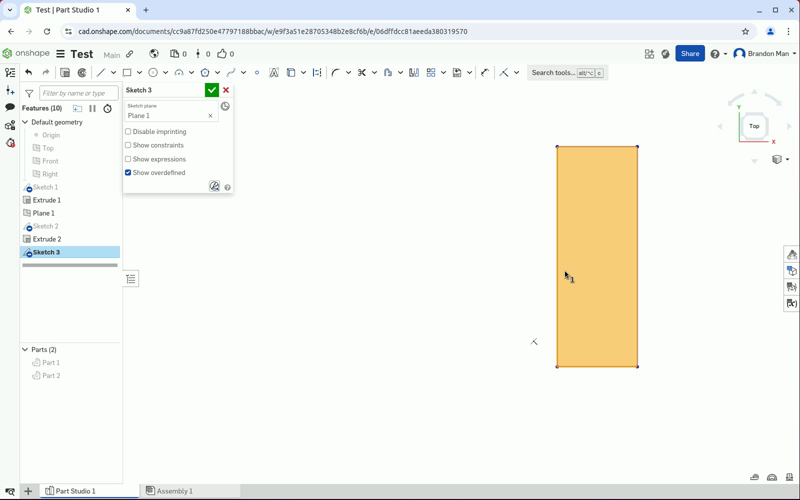
scroll(-6)
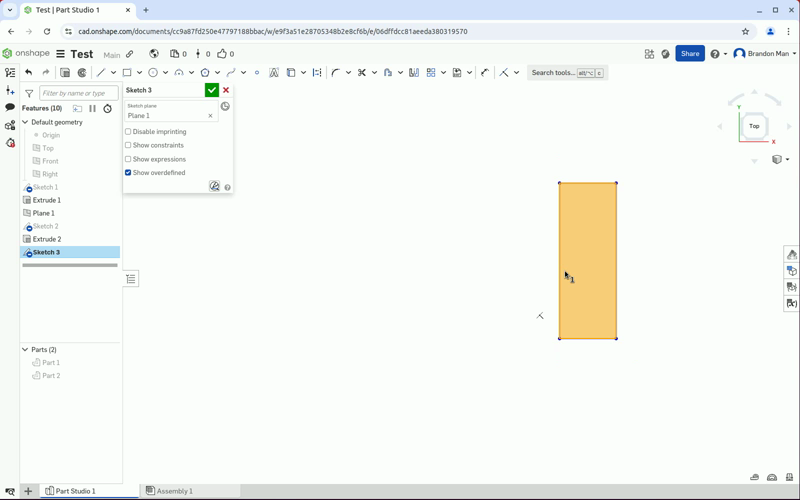
scroll(-6)
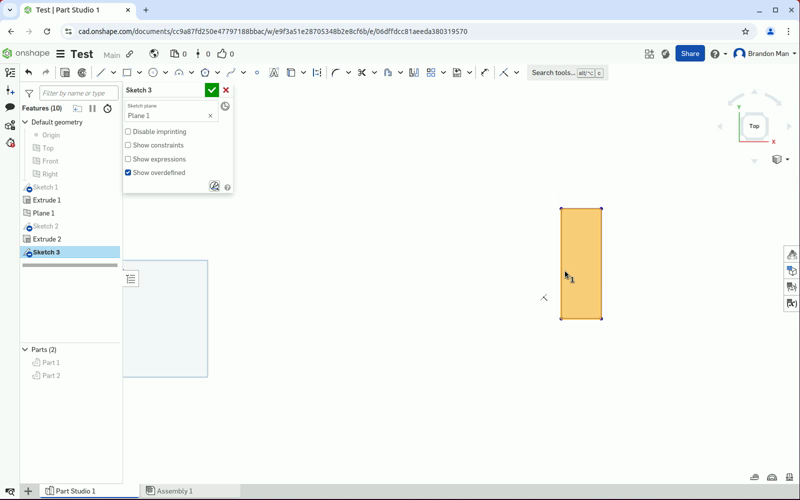
scroll(-6)
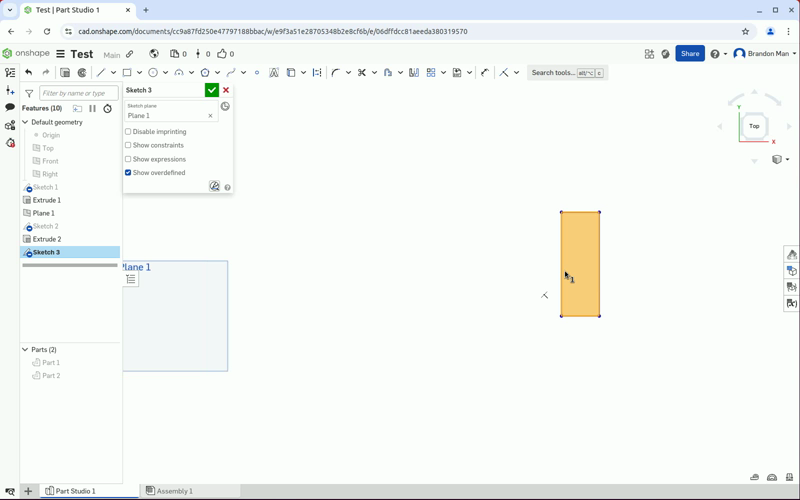
scroll(-6)
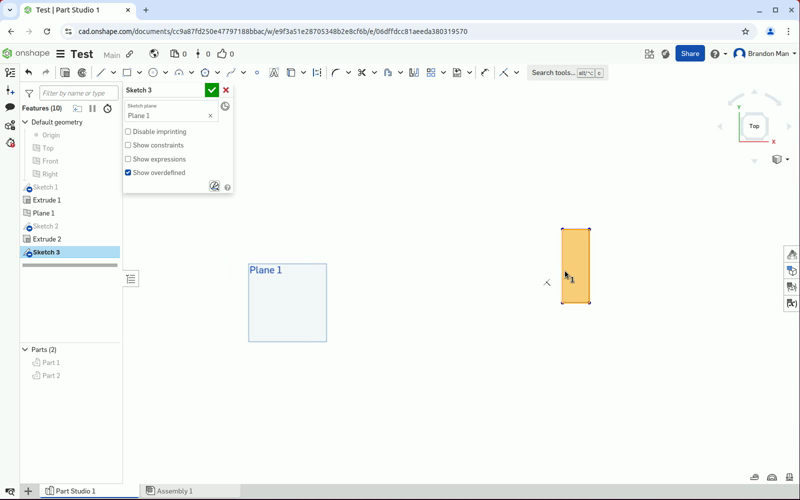
scroll(-6)
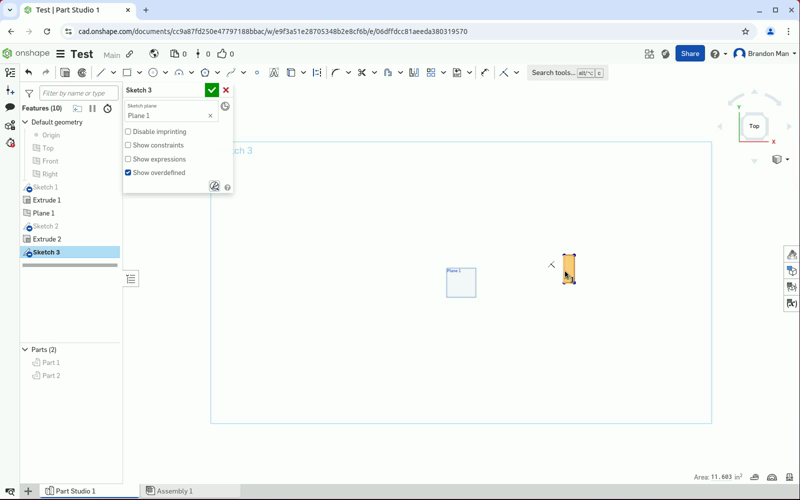
mouse_move(73, 352)
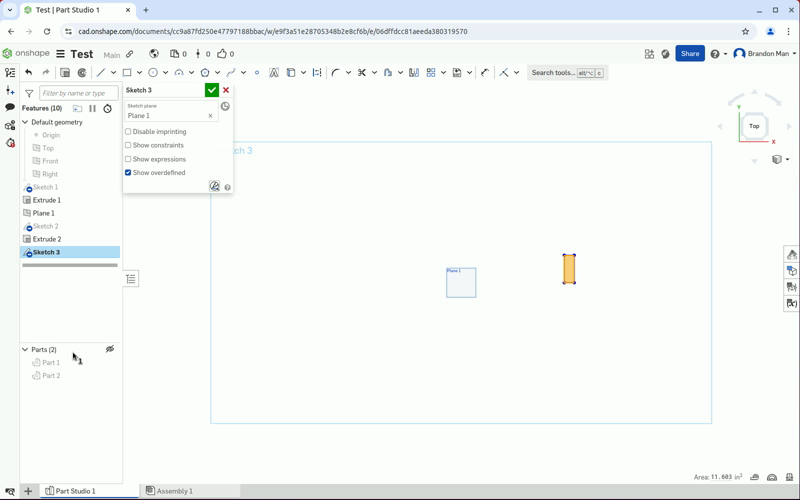
key(shift+y)
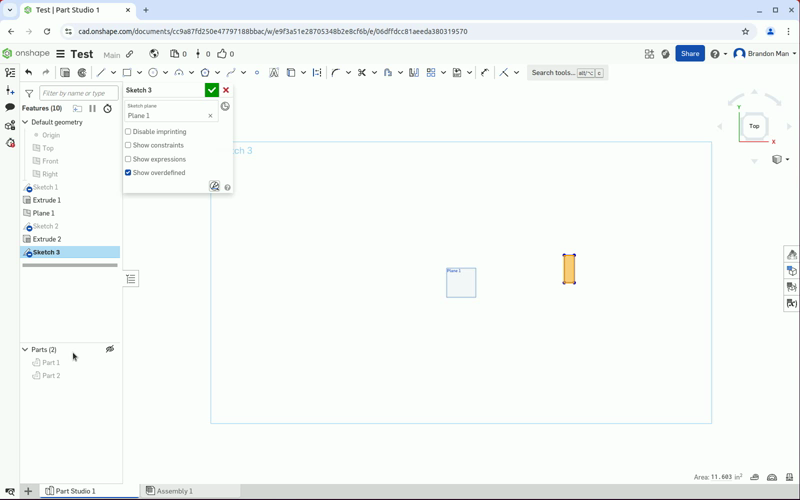
key(shift+e)
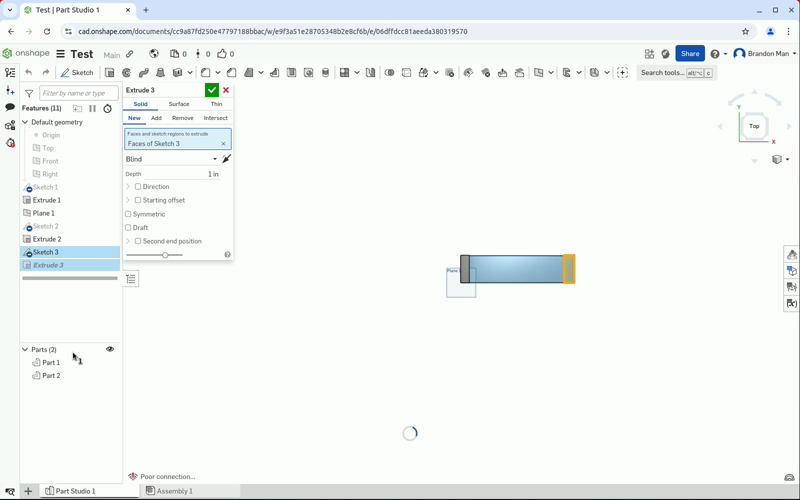
mouse_move(143, 106)
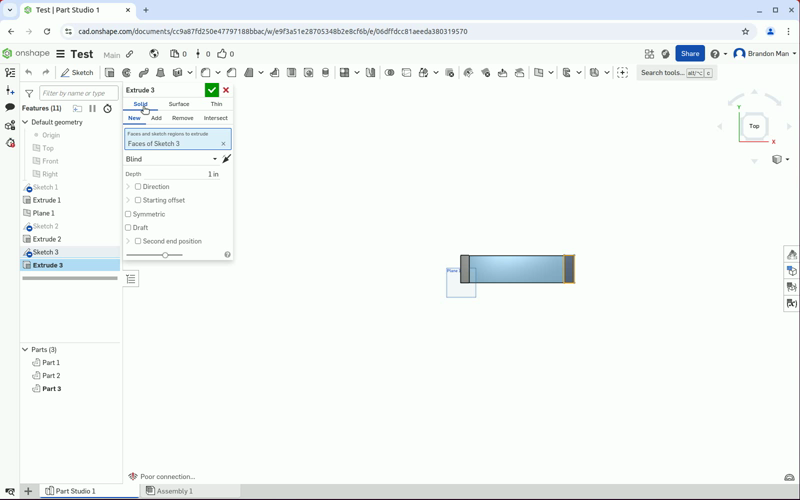
click(143, 106)
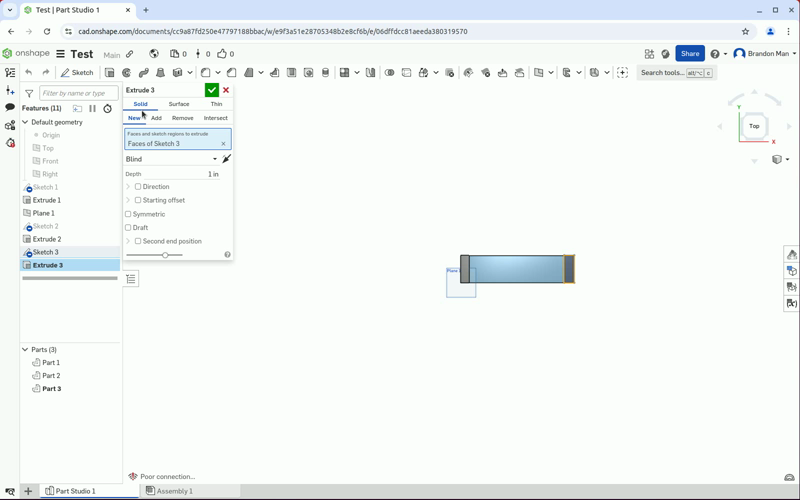
mouse_move(137, 120)
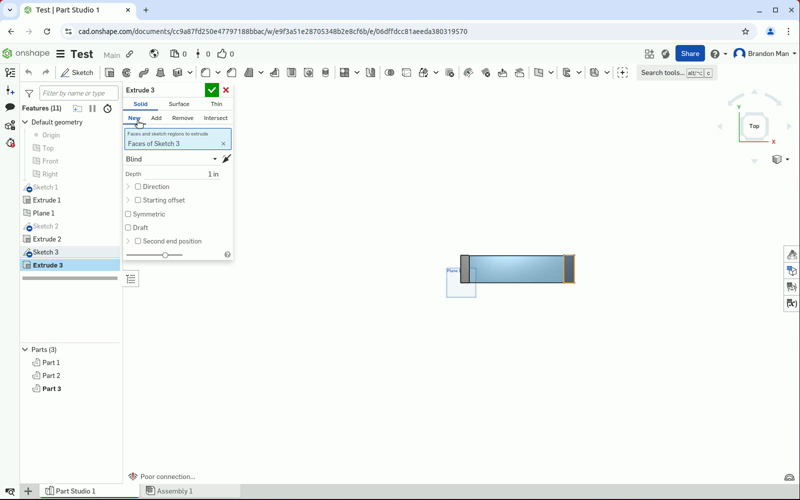
click(137, 120)
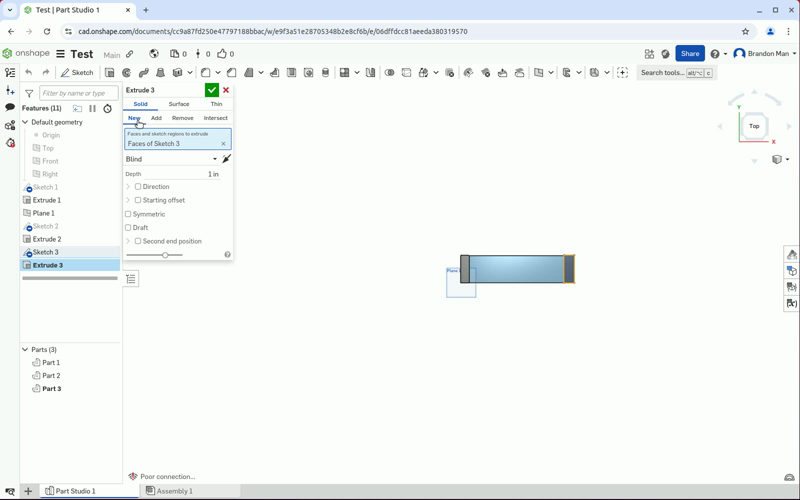
key(tab, 4)
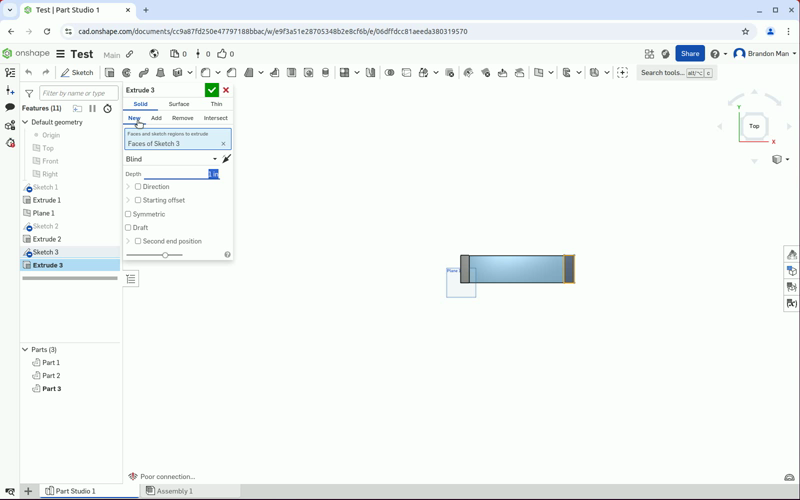
text(1.444)
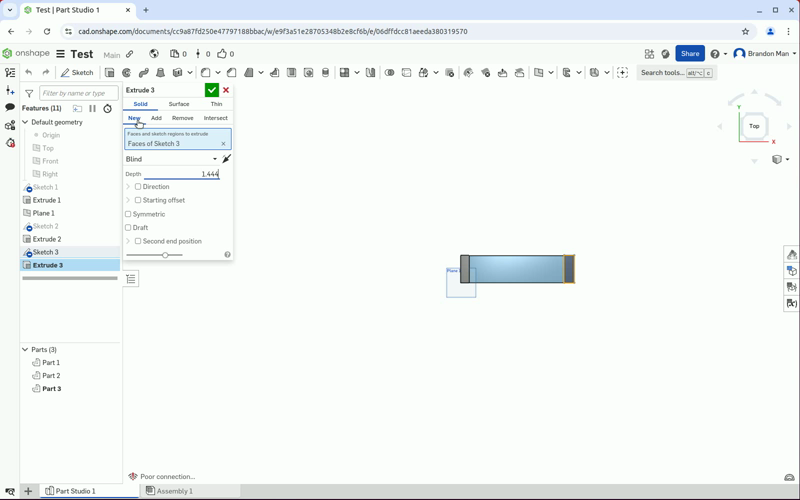
key(enter)
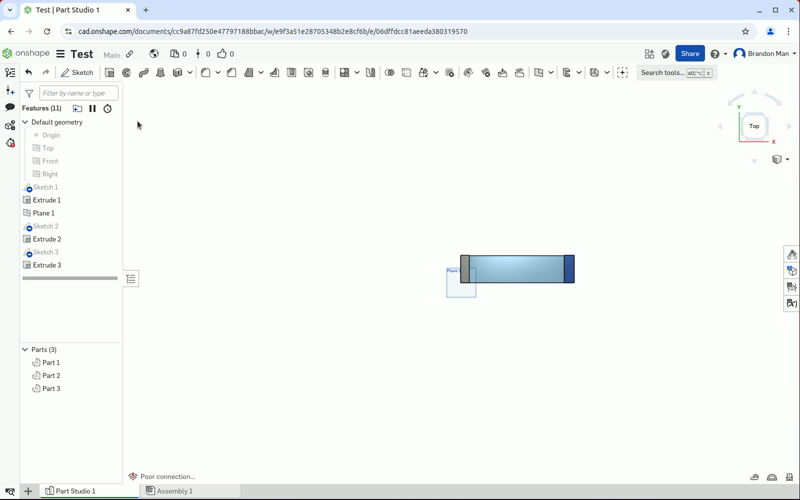
key(shift+h)
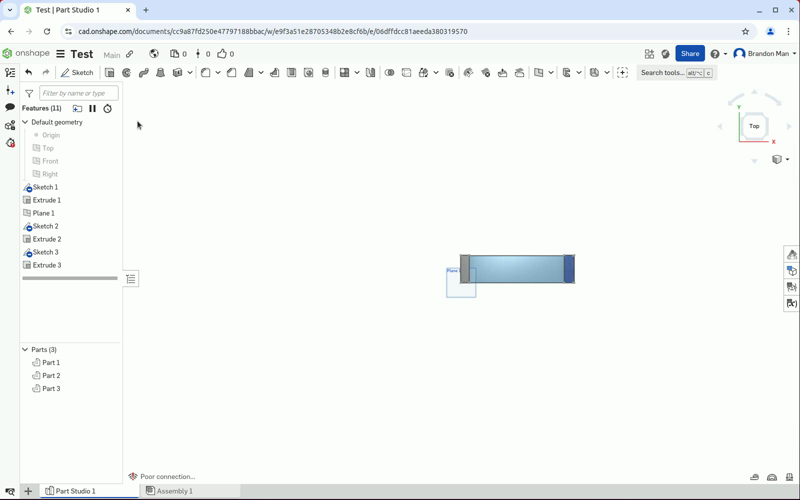
key(shift+h)
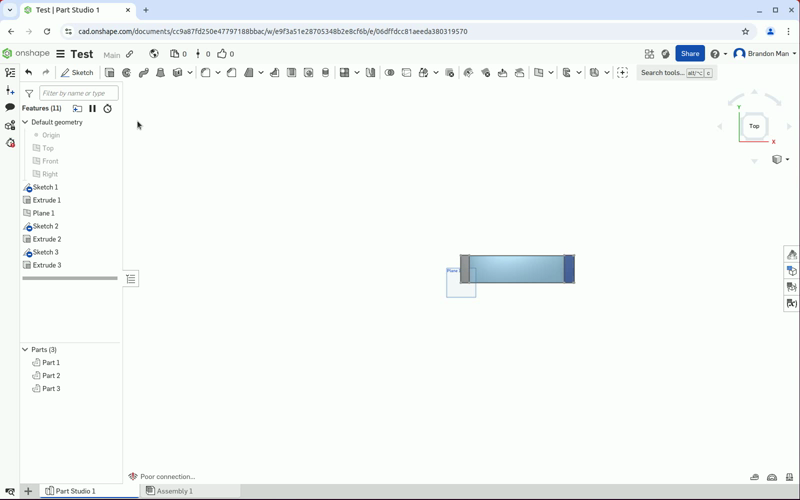
key(shift+7)
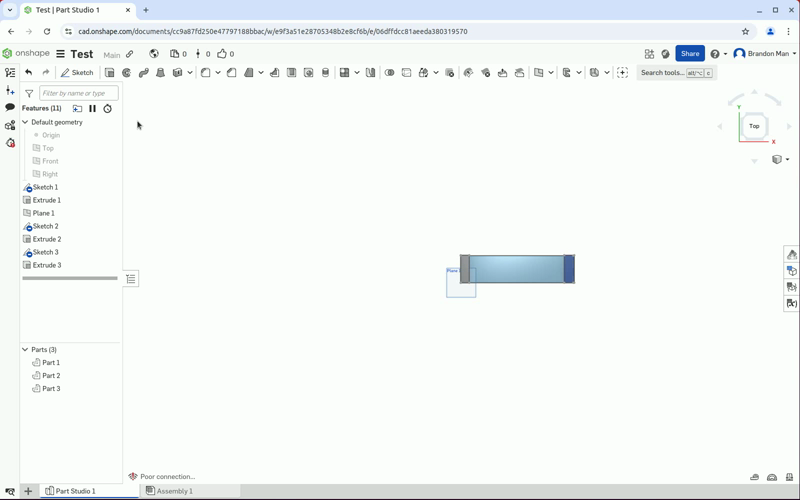
key(up, 3)
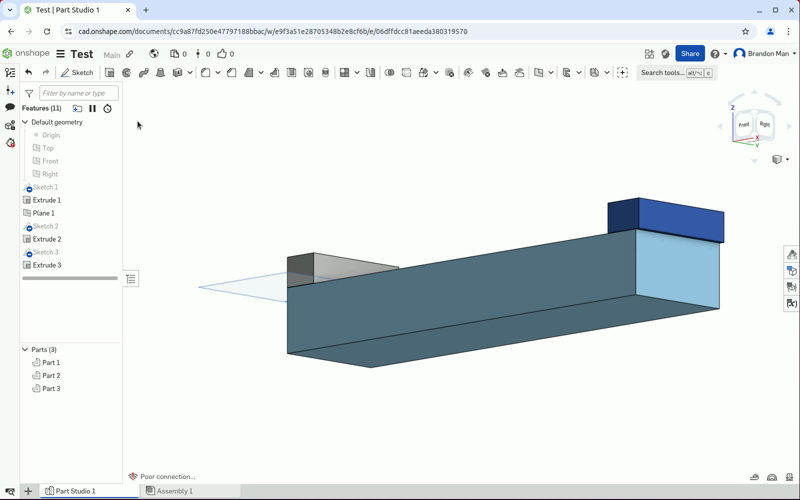
key(left, 3)
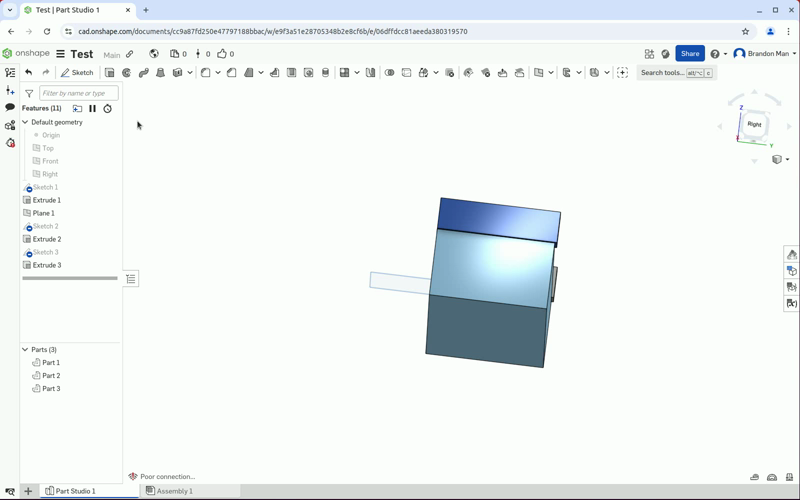
key(right, 3)
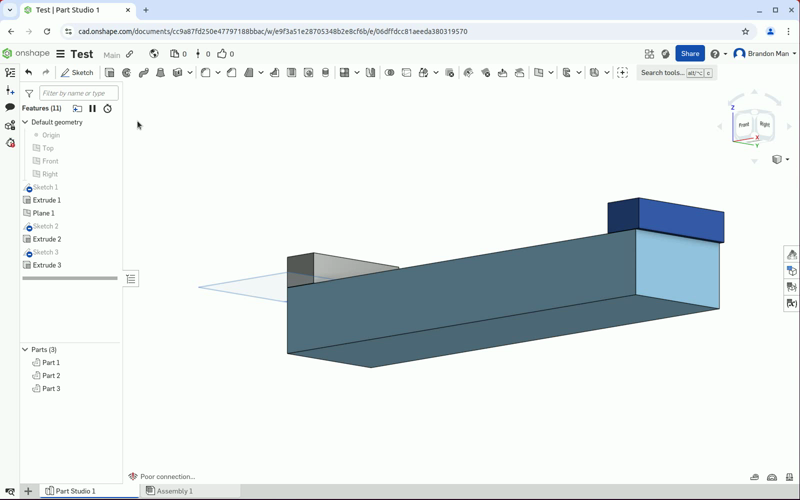
key(down, 3)
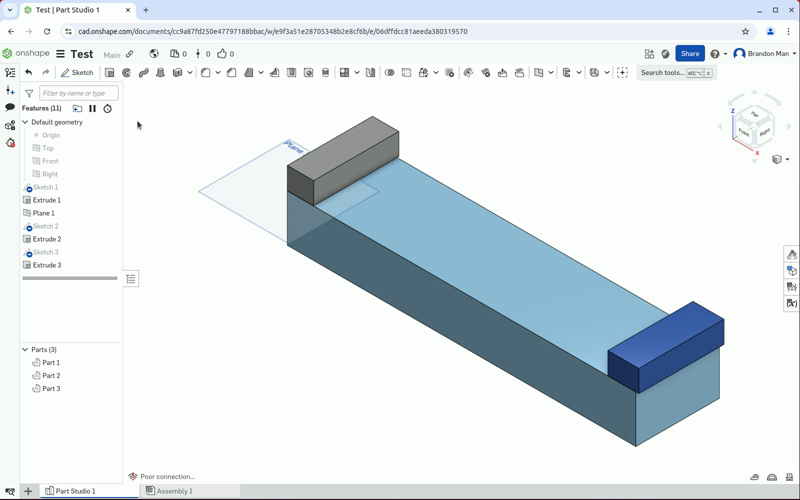
mouse_move(73, 189)
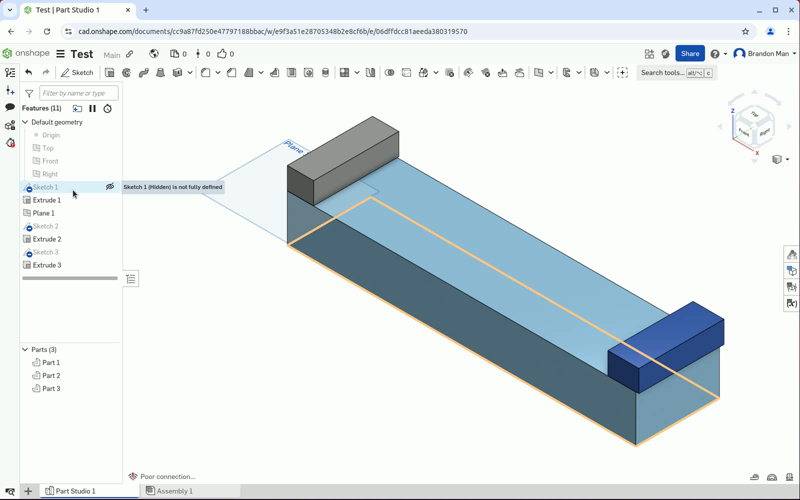
click(73, 189)